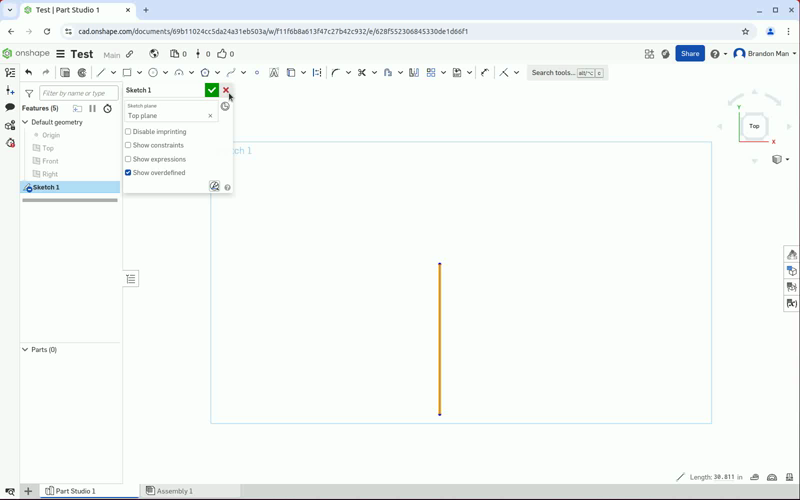
key(shift+h)
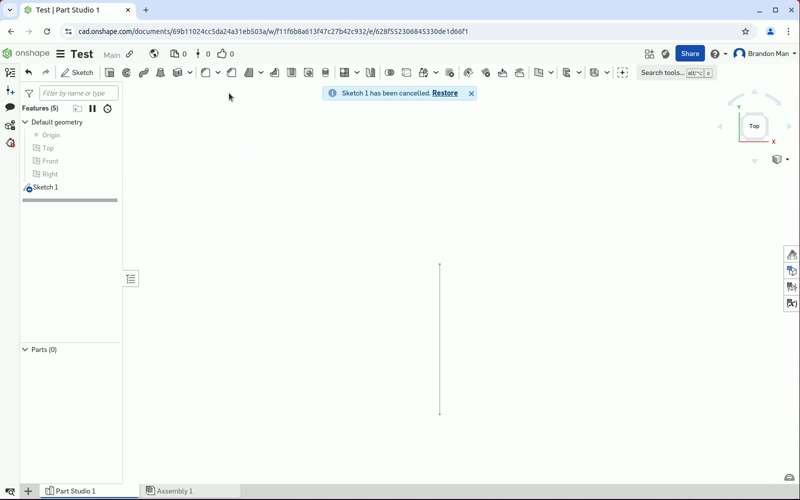
key(shift+s)
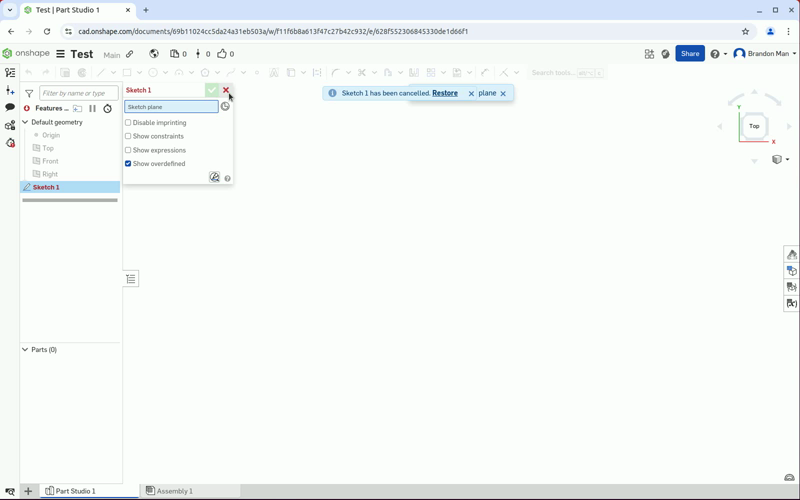
mouse_move(73, 150)
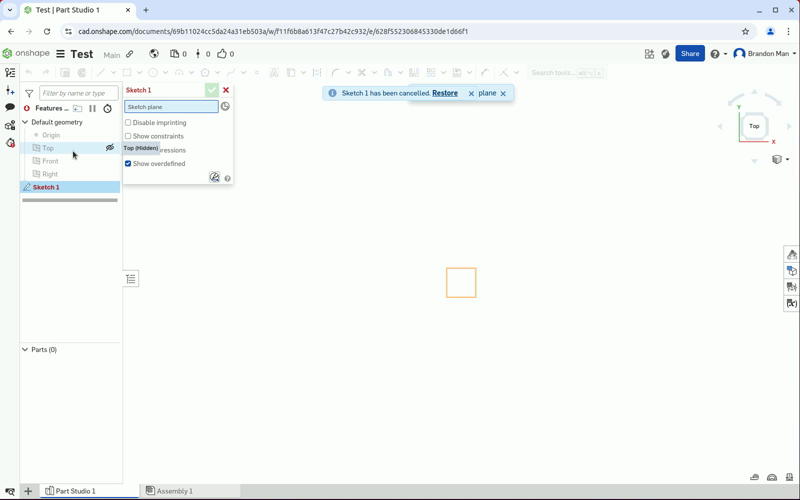
click(73, 150)
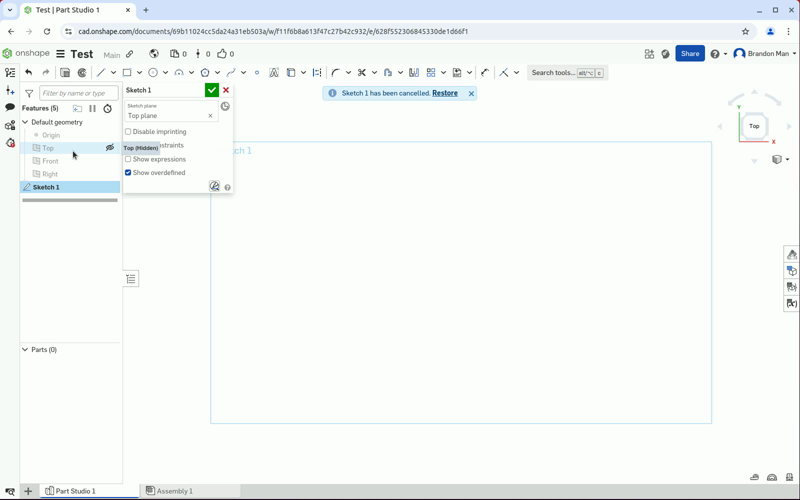
mouse_move(73, 352)
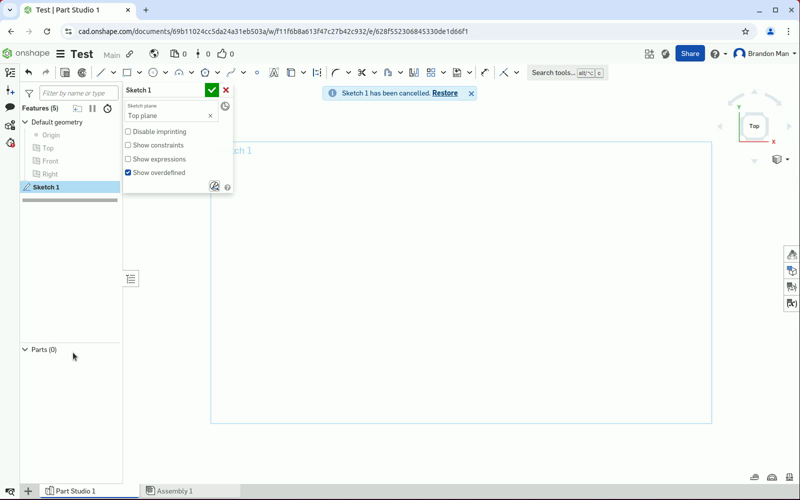
key(y)
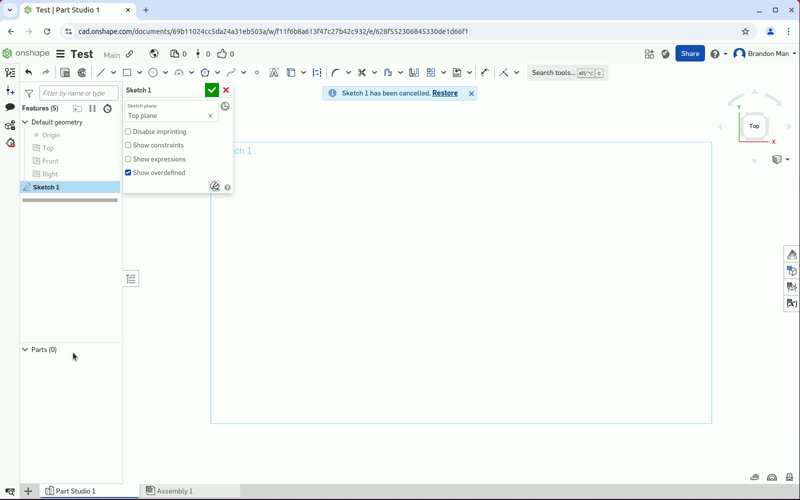
key(c)
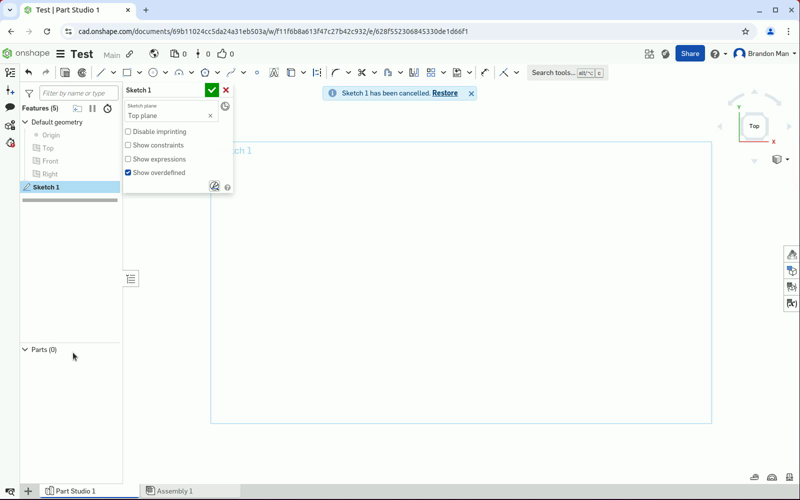
key_down(shift)
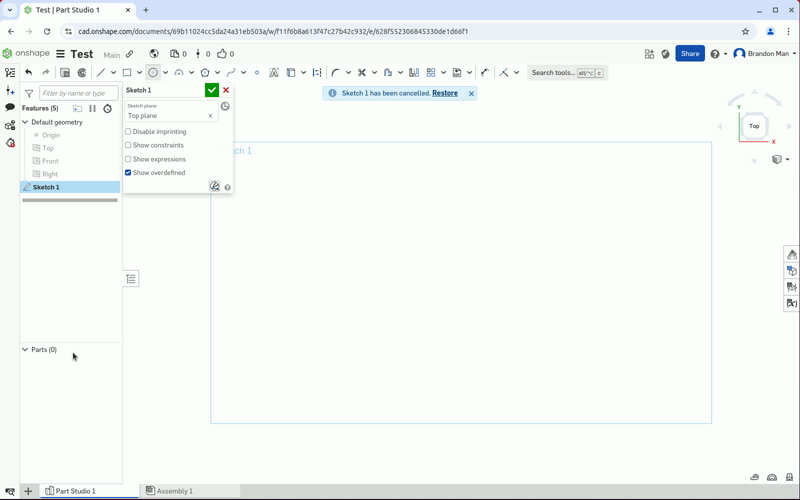
mouse_move(375, 282)
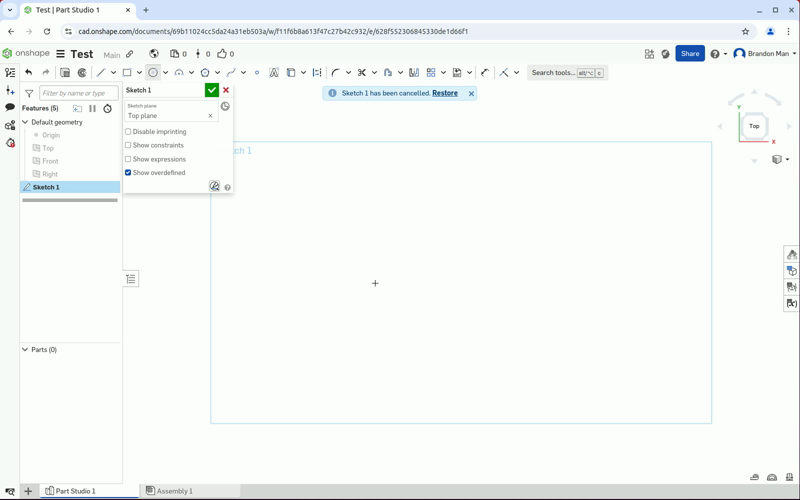
click(375, 282)
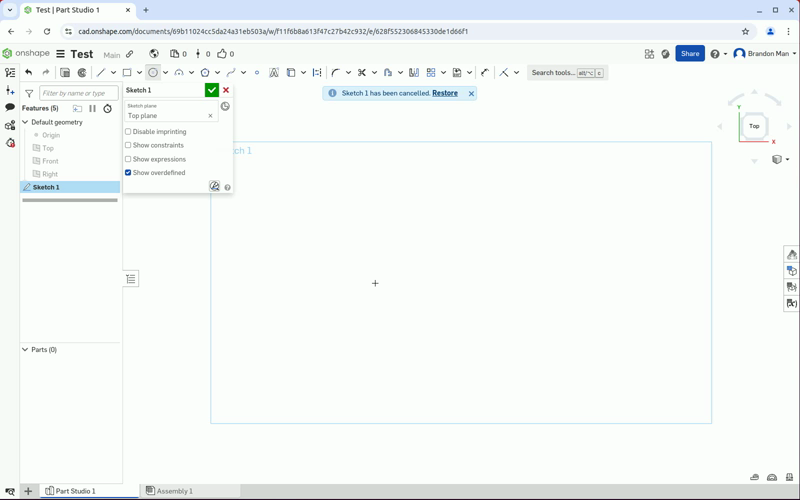
key_up(shift)
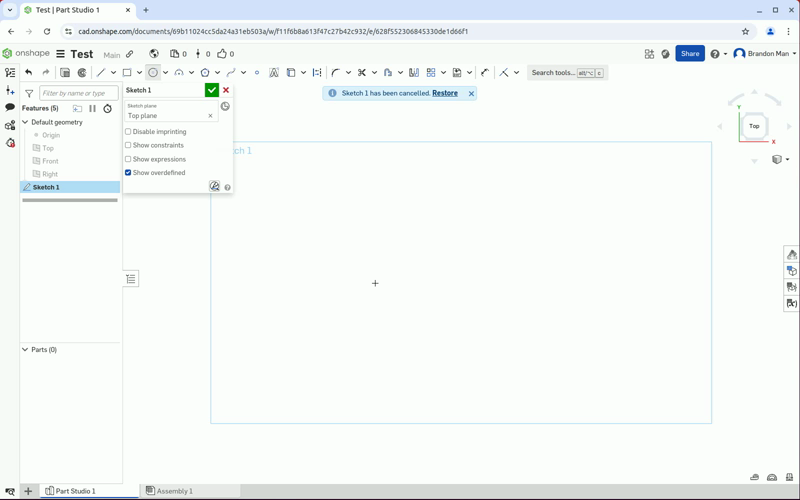
mouse_move(401, 282)
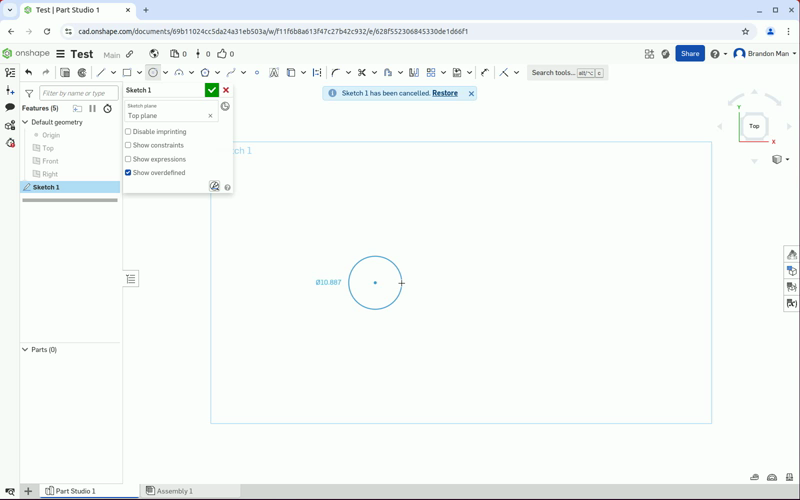
click(401, 282)
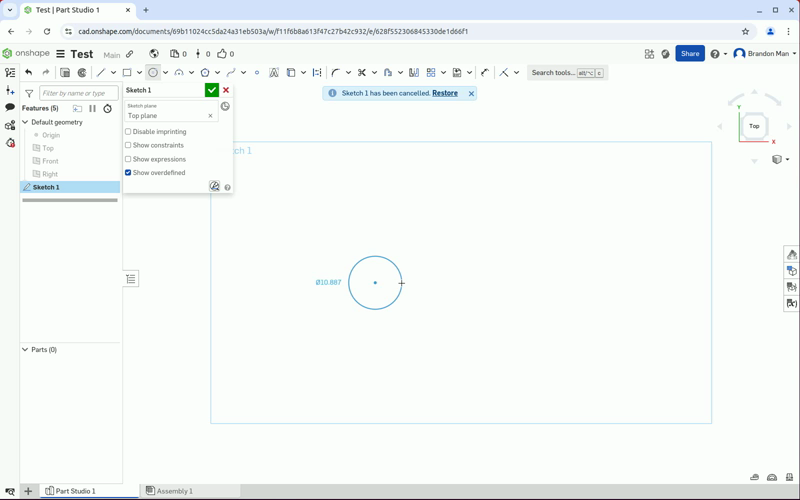
key(esc)
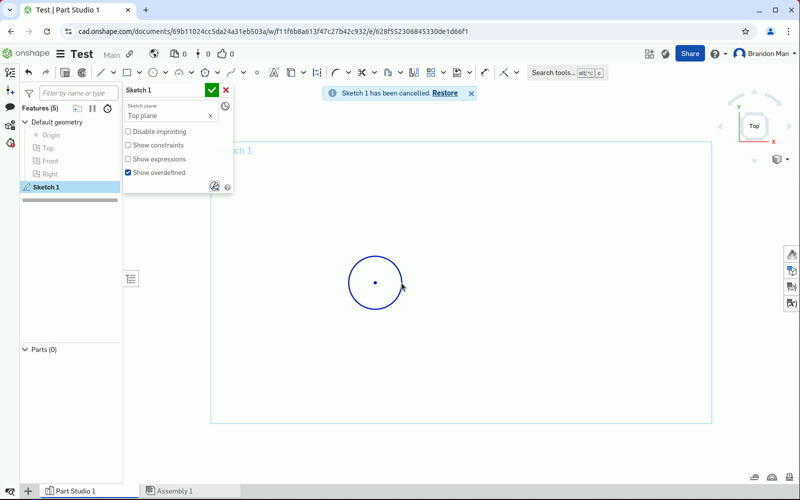
mouse_move(390, 270)
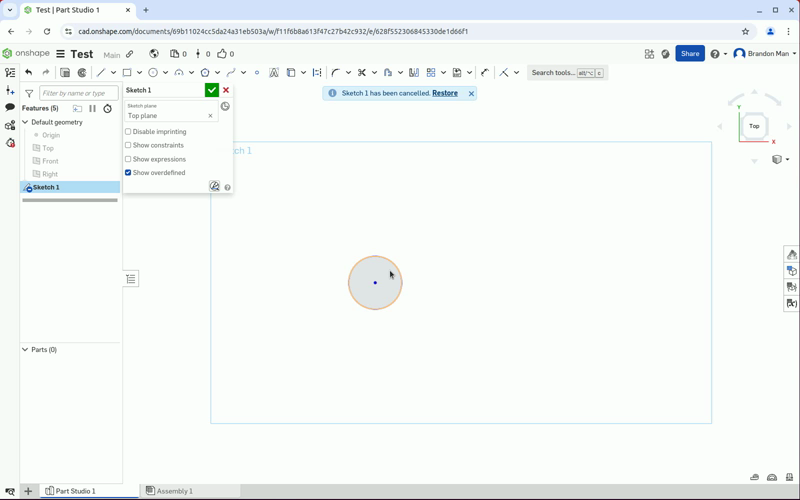
click(390, 270)
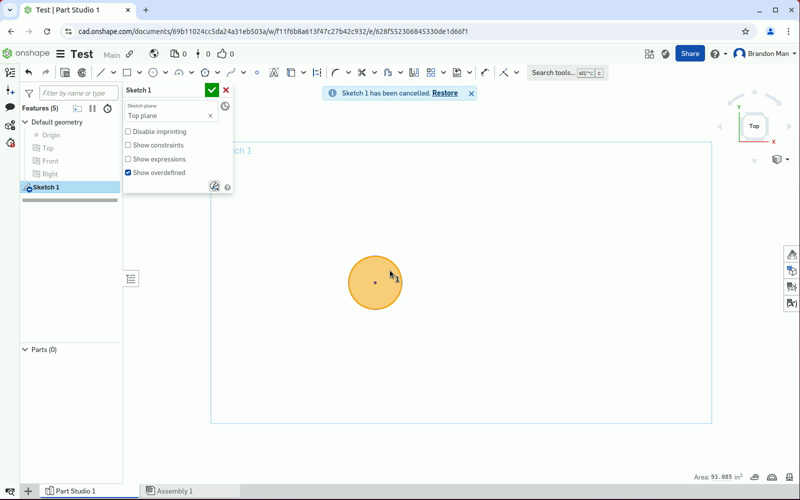
mouse_move(73, 352)
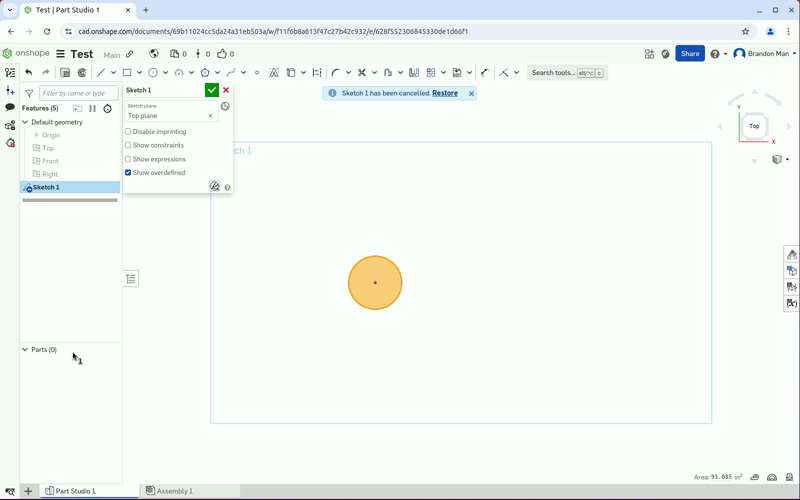
key(shift+y)
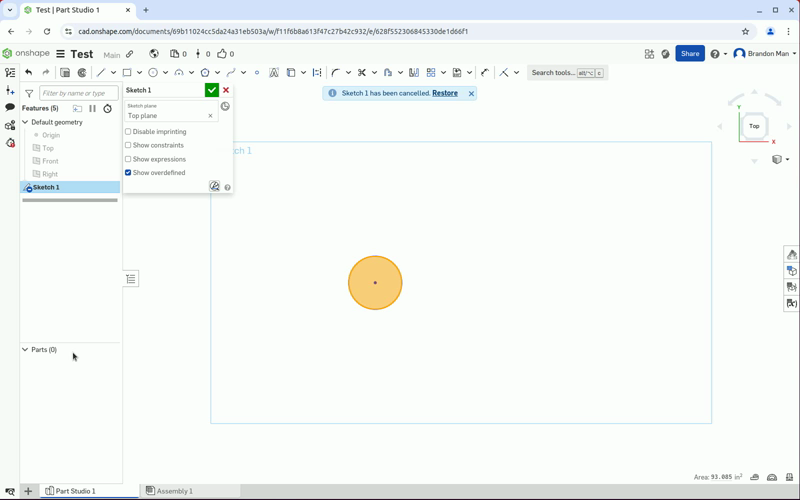
key(shift+e)
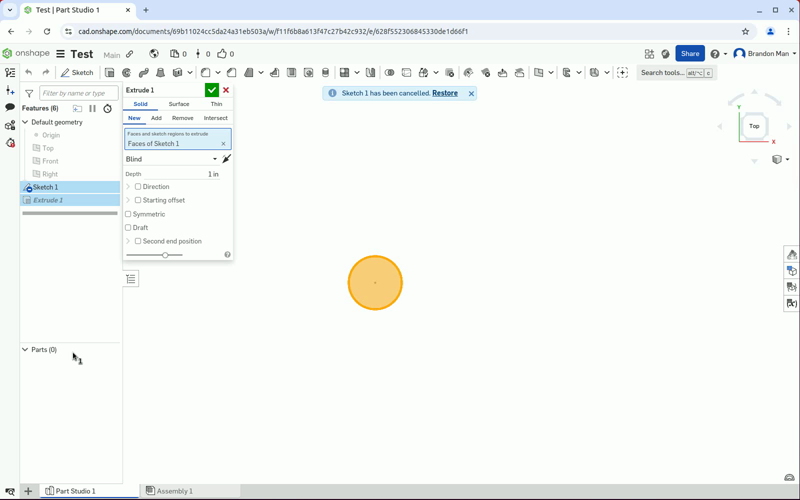
mouse_move(143, 106)
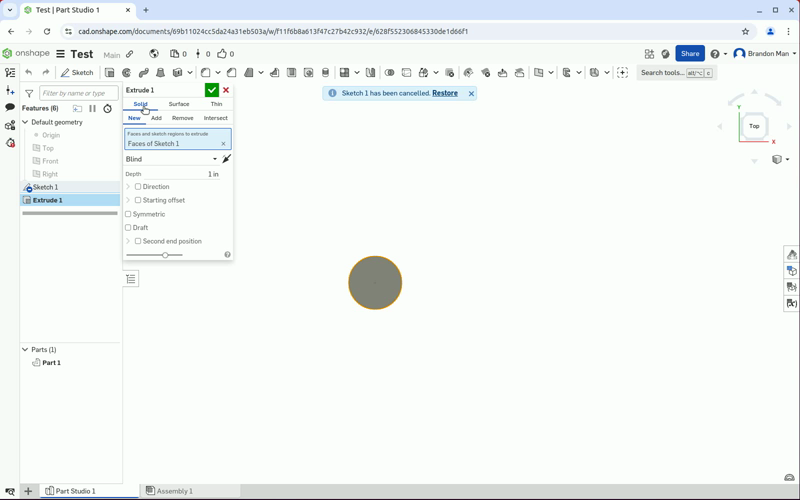
click(143, 106)
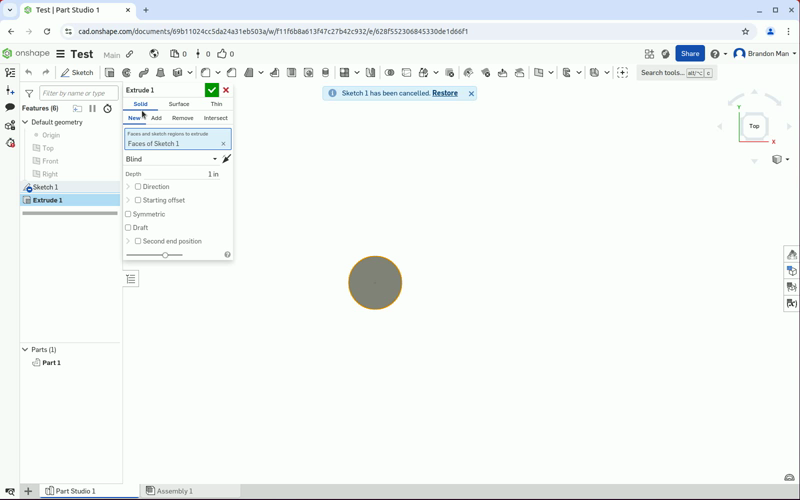
mouse_move(137, 120)
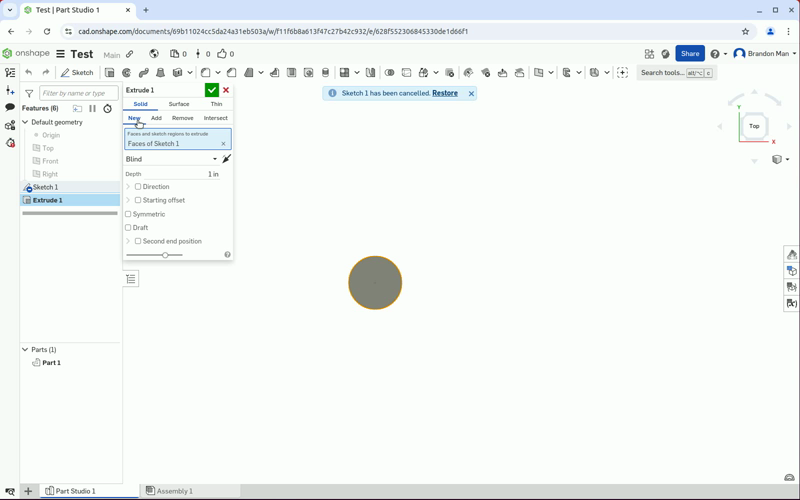
click(137, 120)
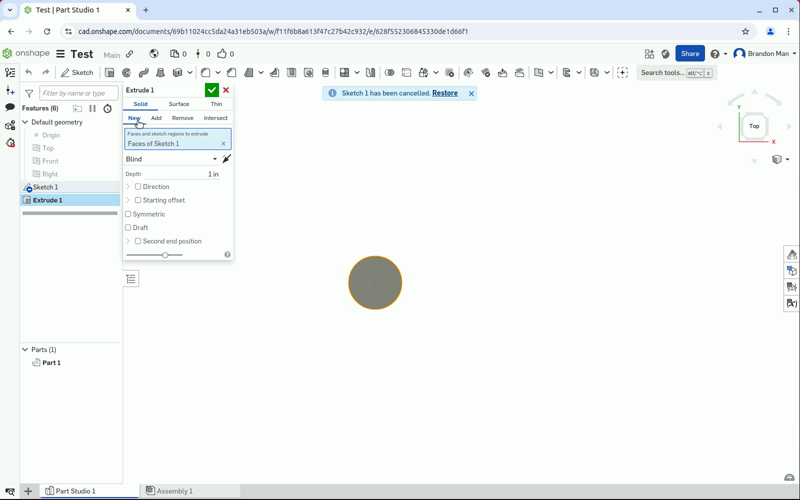
key(tab, 4)
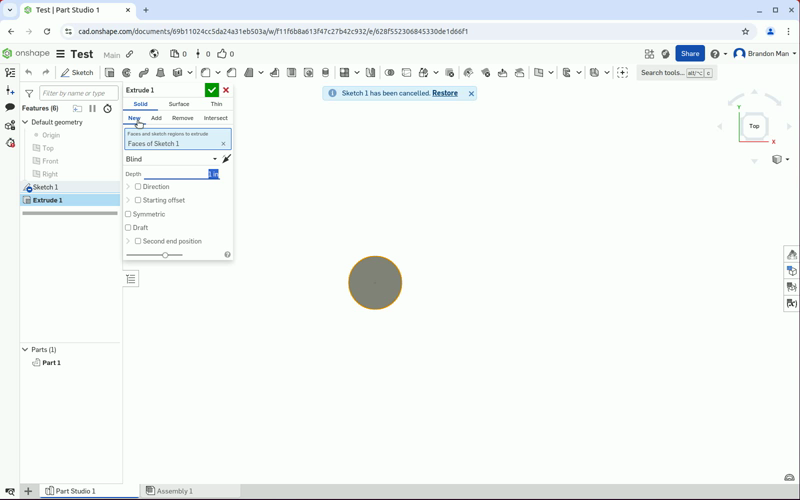
text(2.166)
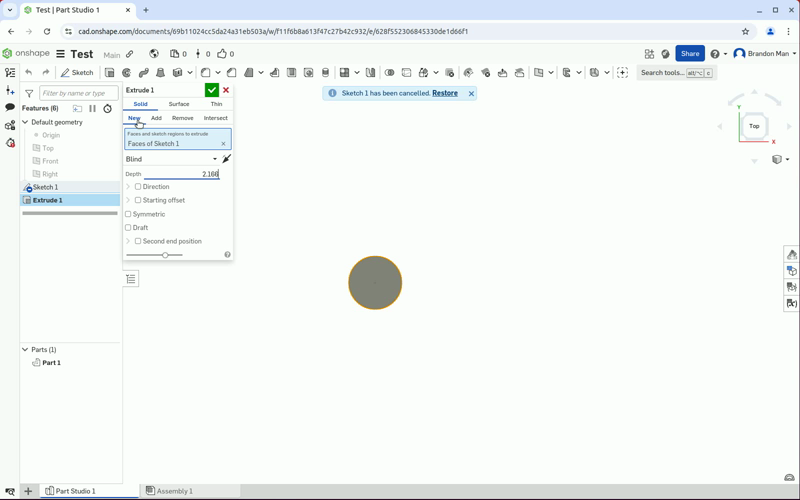
key(enter)
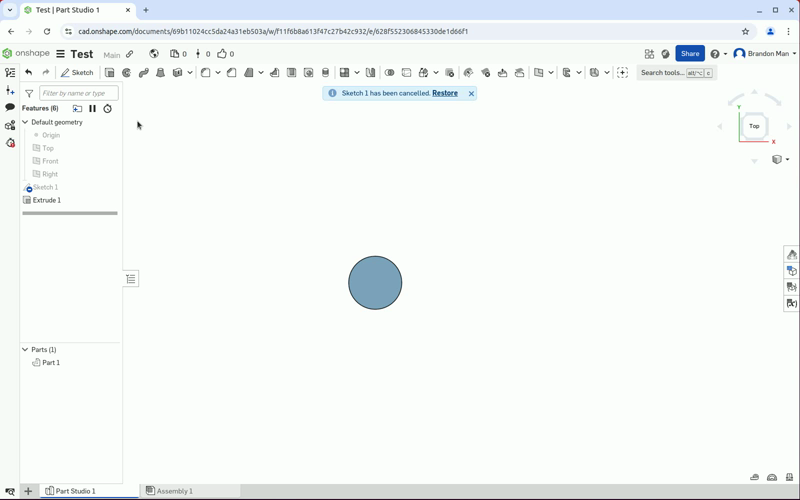
key(shift+h)
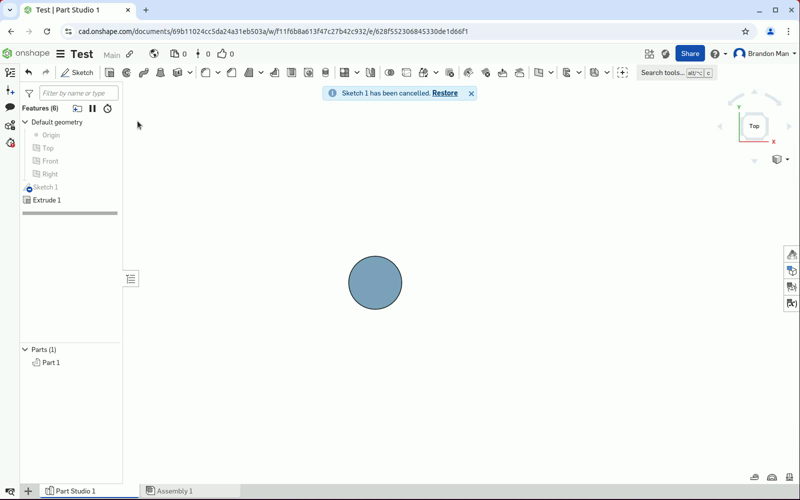
key(shift+h)
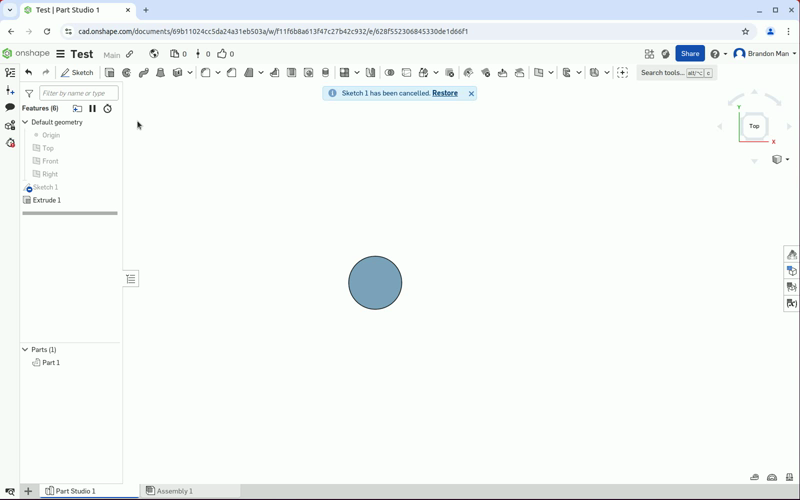
mouse_move(73, 189)
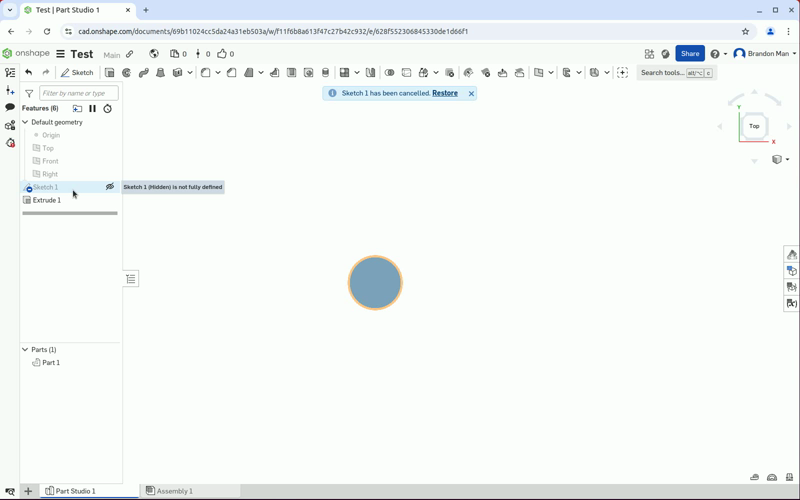
click(73, 189)
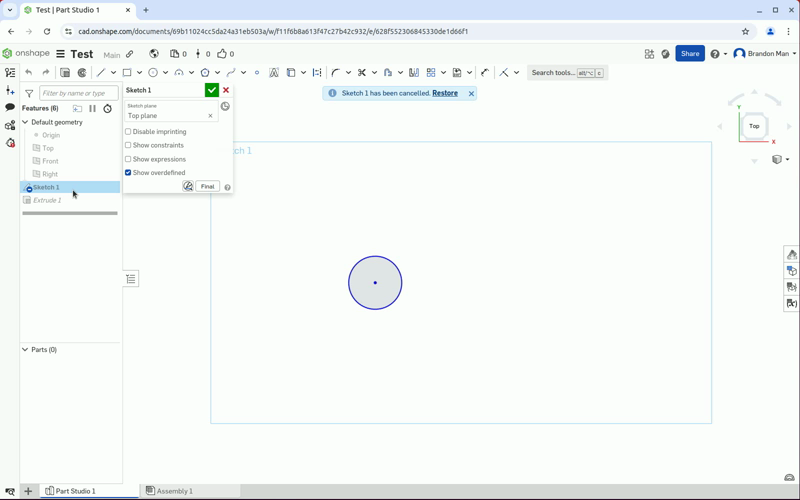
mouse_move(229, 92)
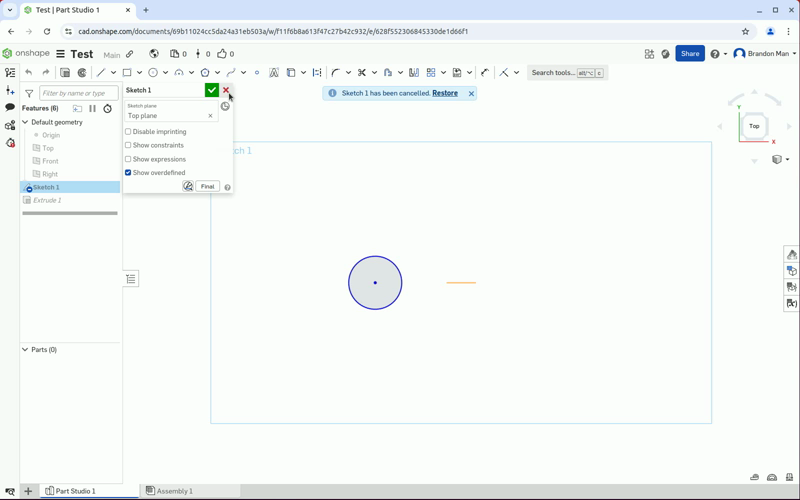
click(229, 92)
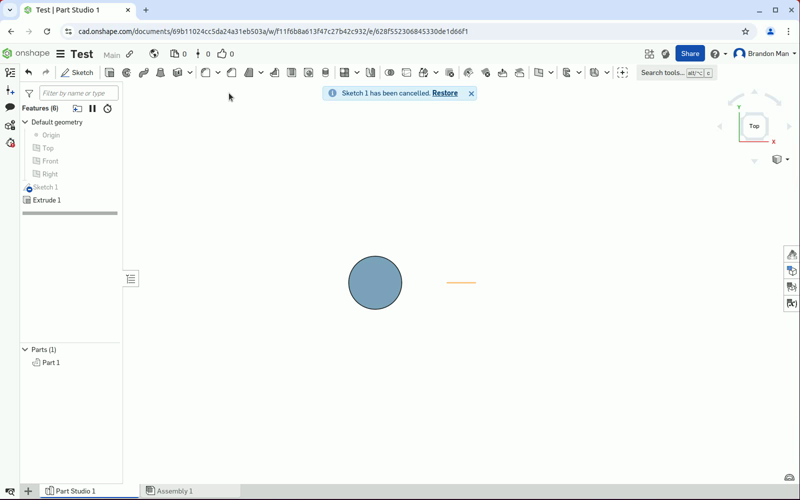
mouse_move(541, 75)
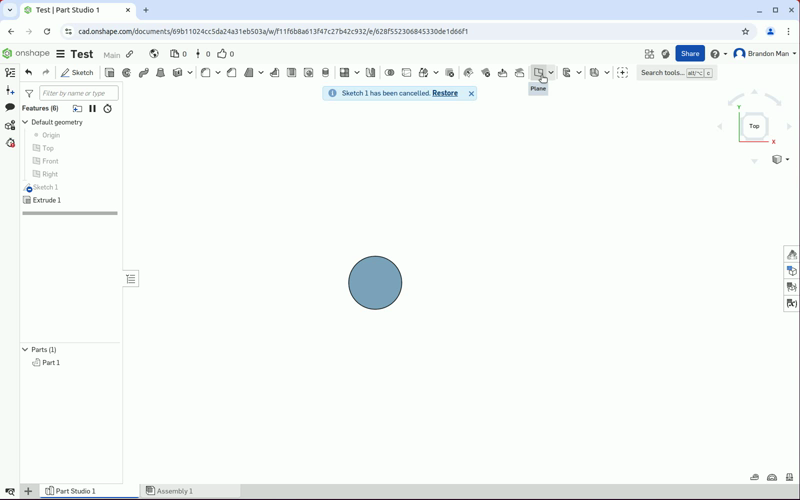
click(541, 75)
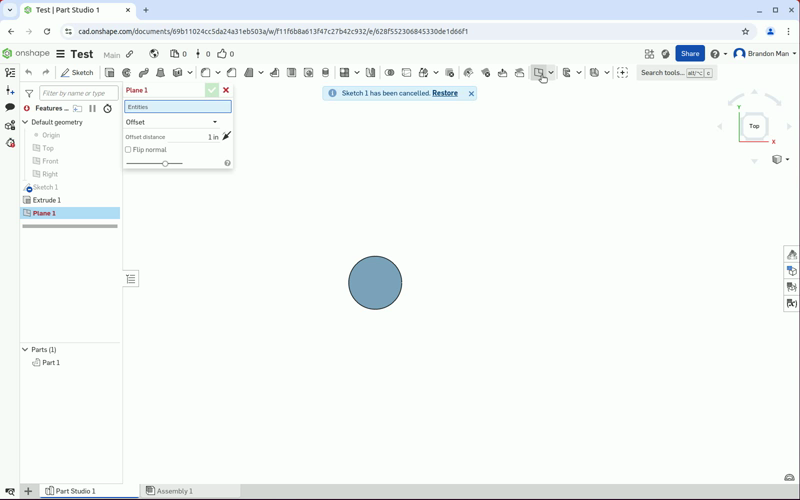
mouse_move(73, 150)
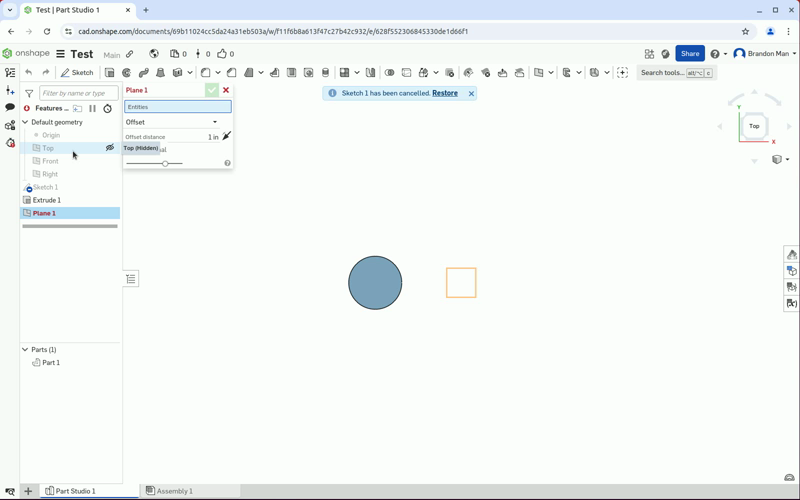
click(73, 150)
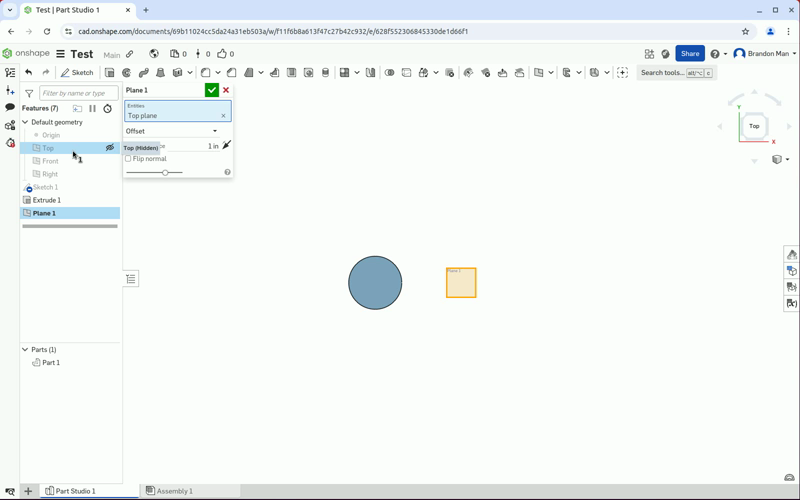
key(tab, 2)
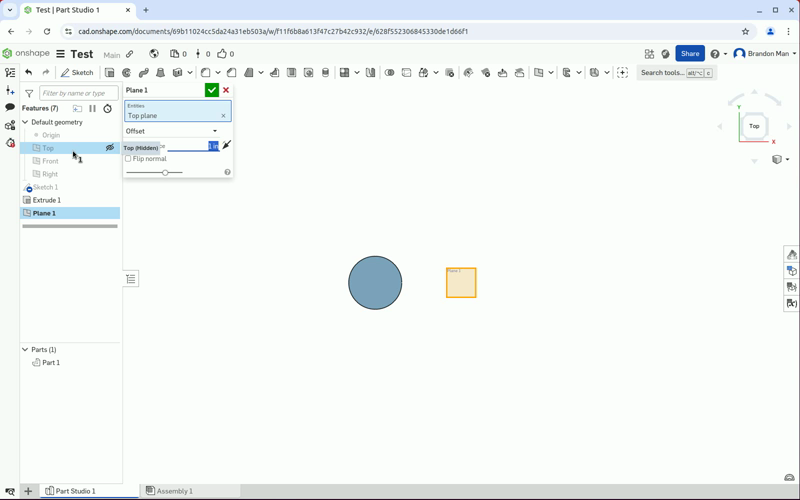
text(2.157)
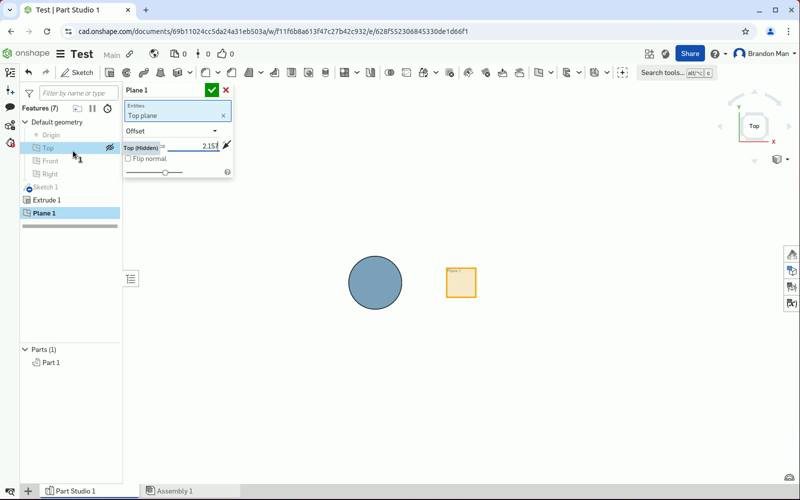
key(enter, 2)
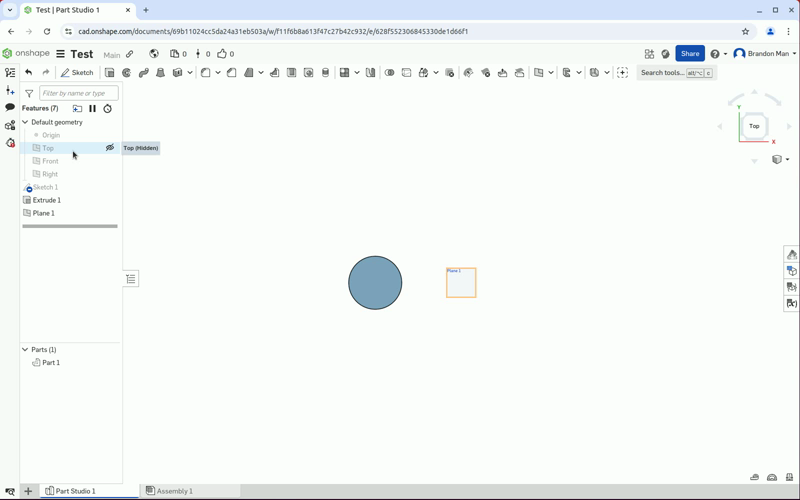
key(shift+s)
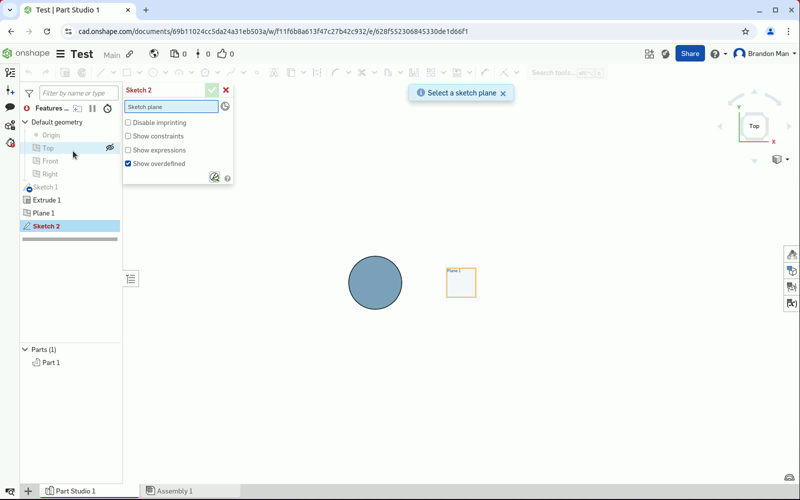
mouse_move(73, 215)
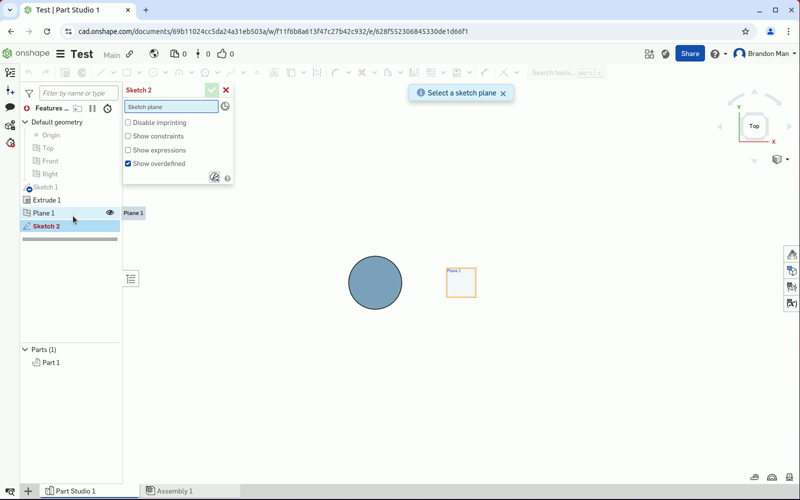
click(73, 215)
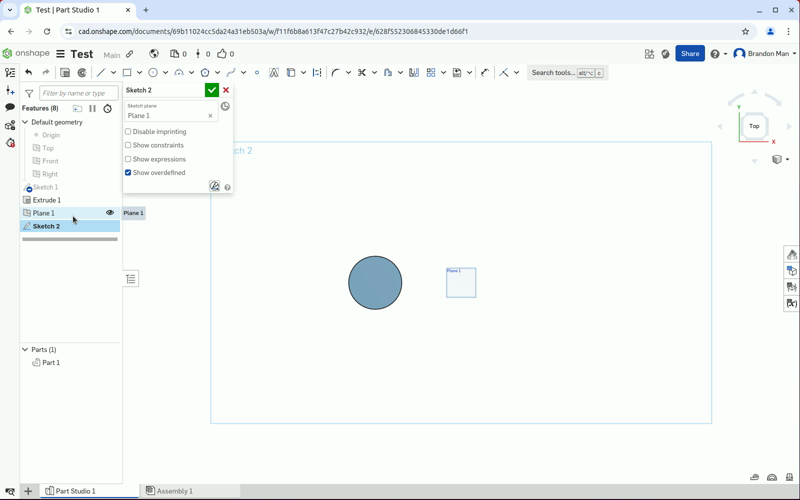
mouse_move(73, 352)
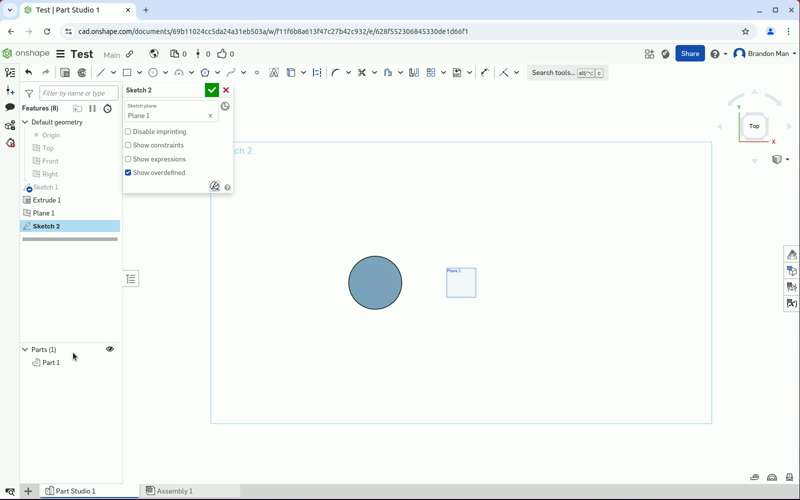
key(y)
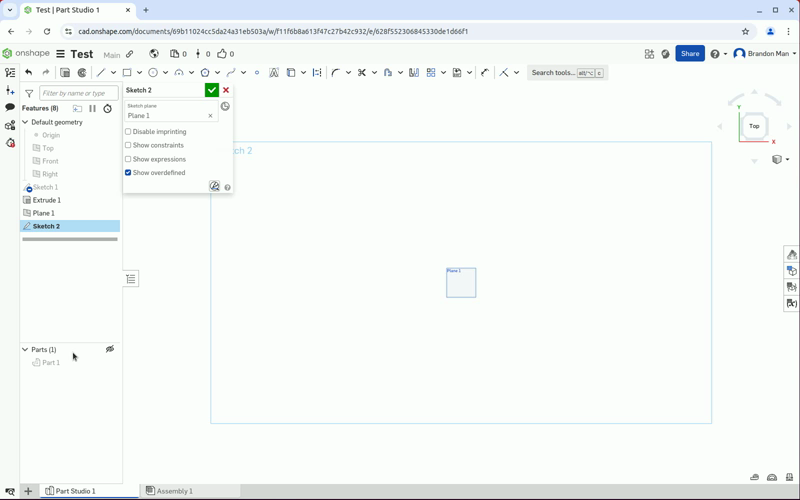
key(c)
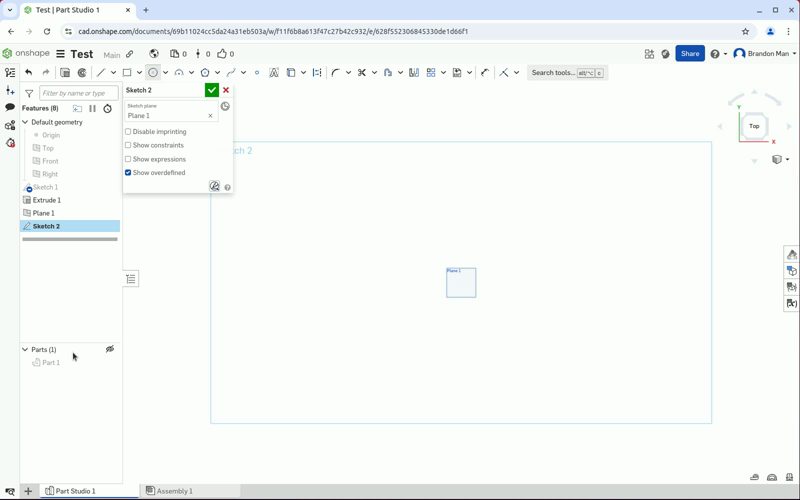
key_down(shift)
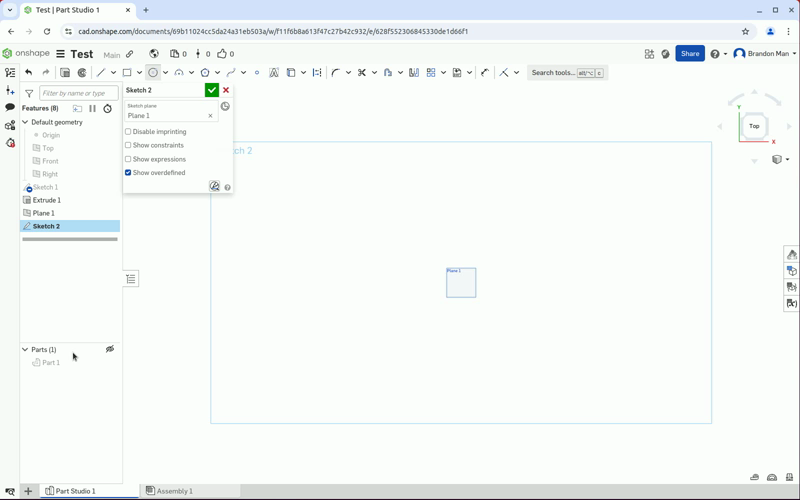
mouse_move(375, 282)
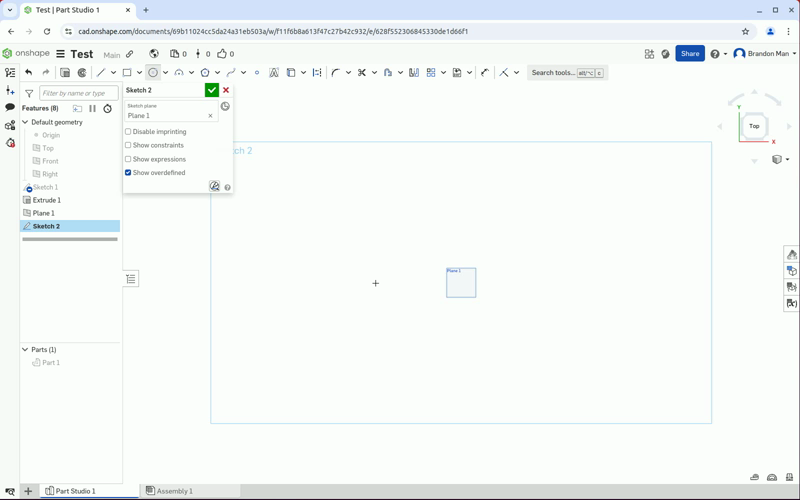
click(375, 282)
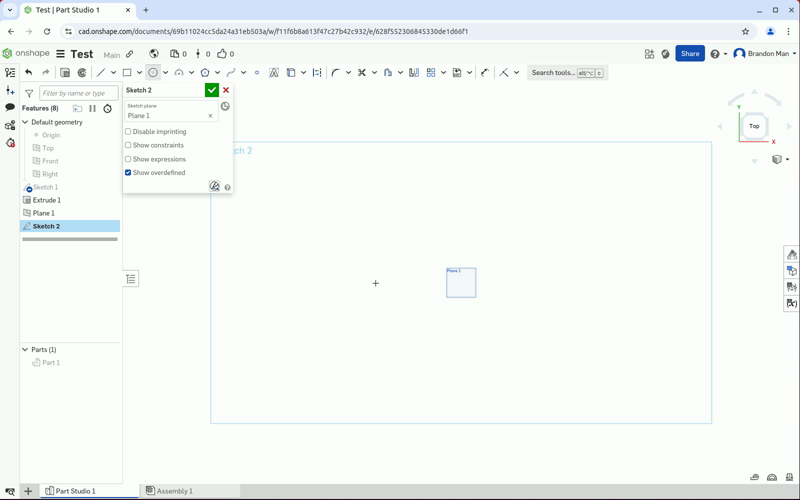
key_up(shift)
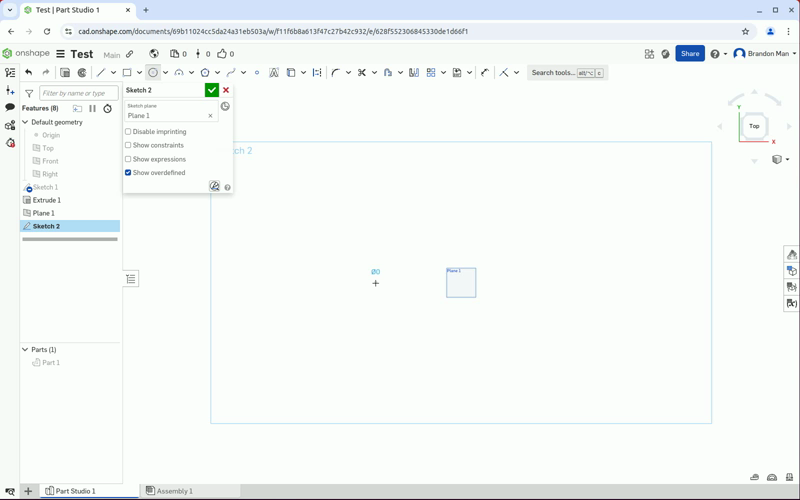
mouse_move(386, 282)
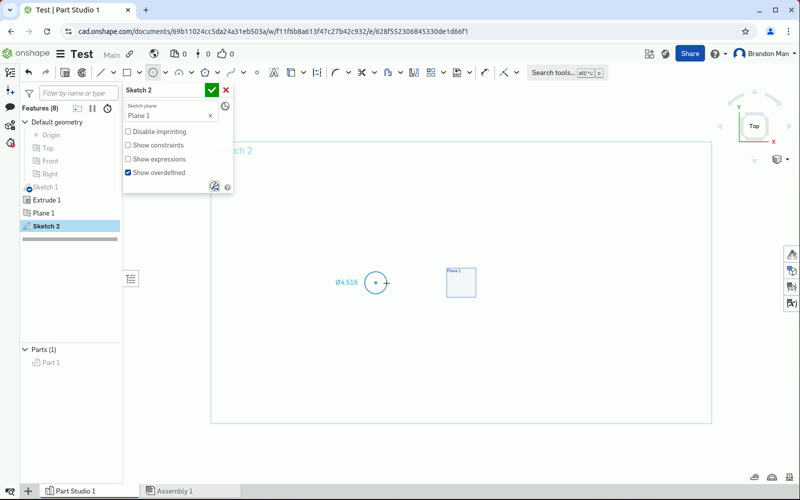
click(386, 282)
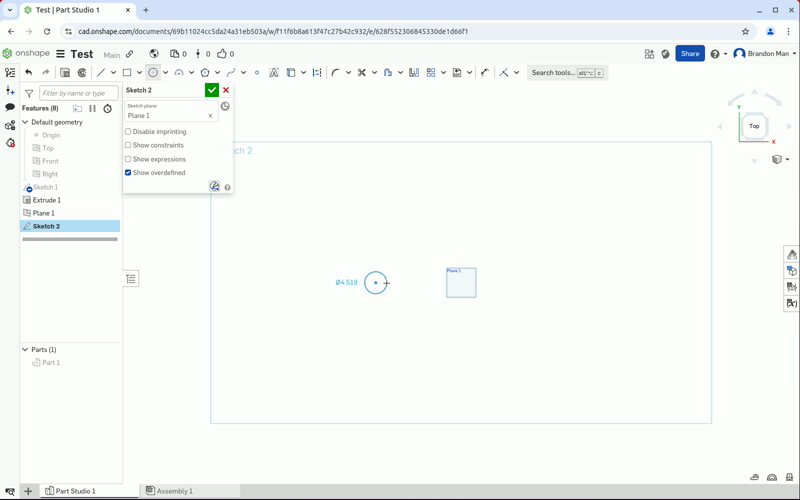
key(esc)
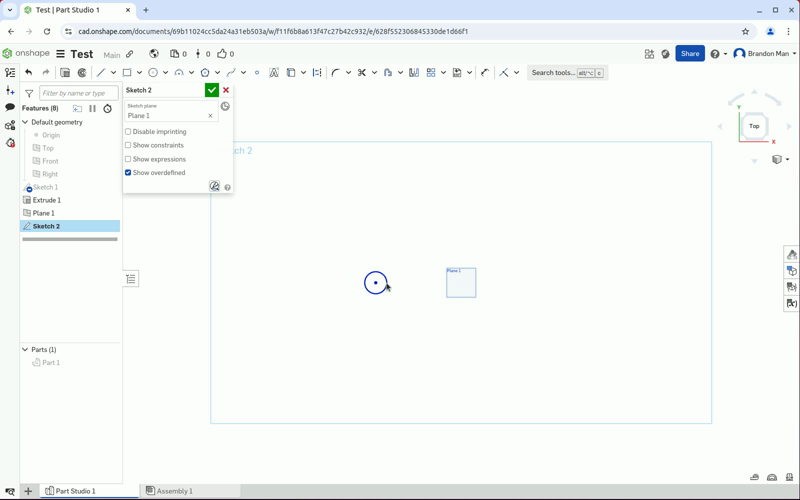
mouse_move(381, 278)
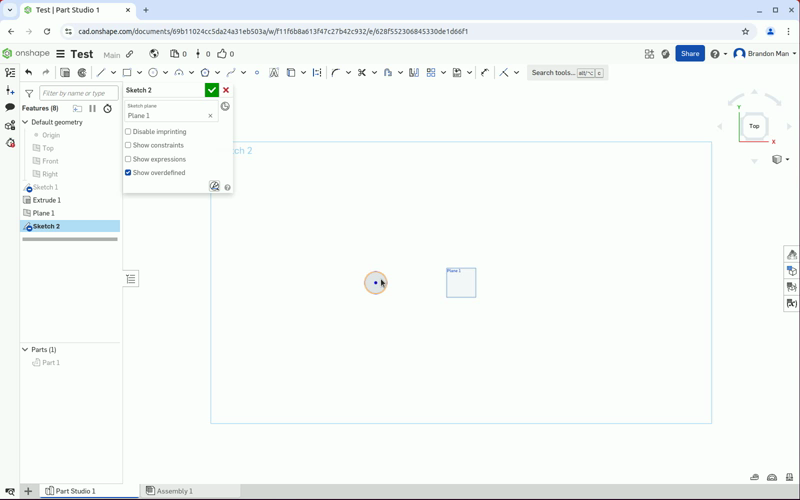
scroll(6)
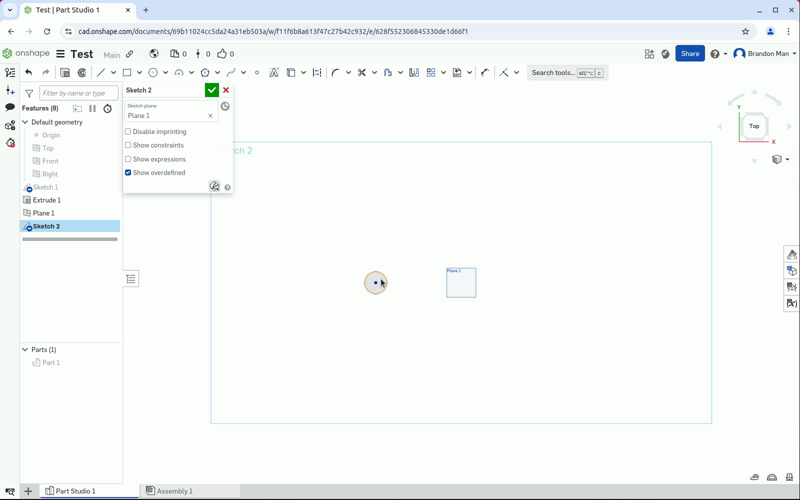
scroll(6)
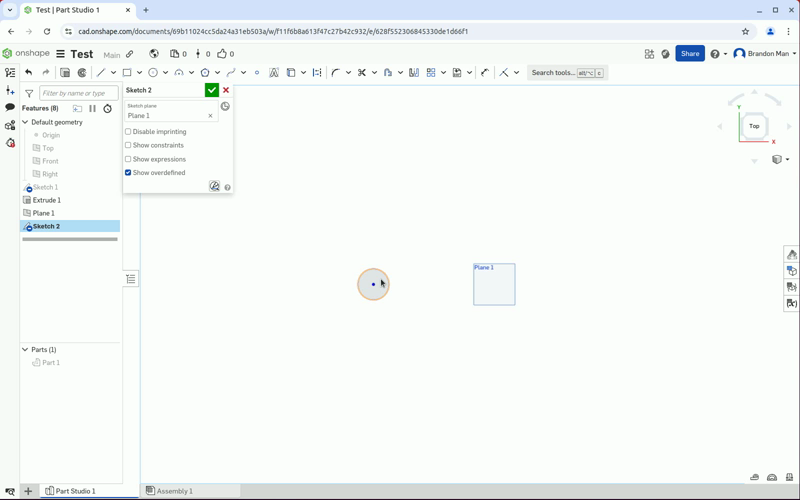
scroll(6)
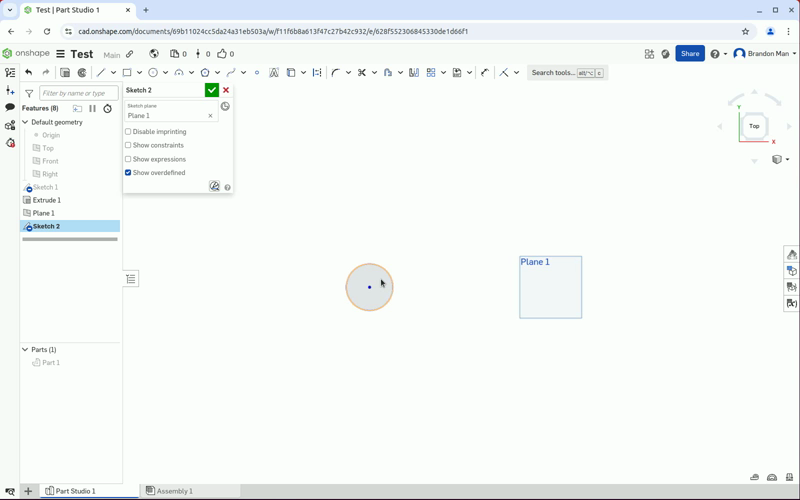
scroll(6)
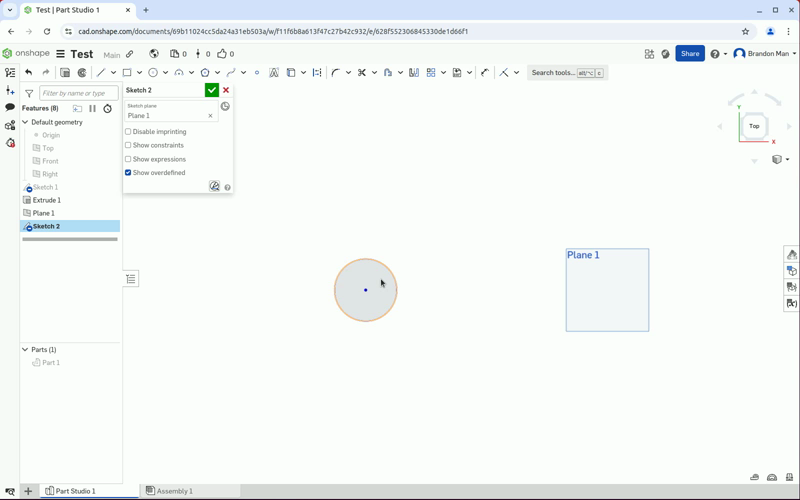
scroll(6)
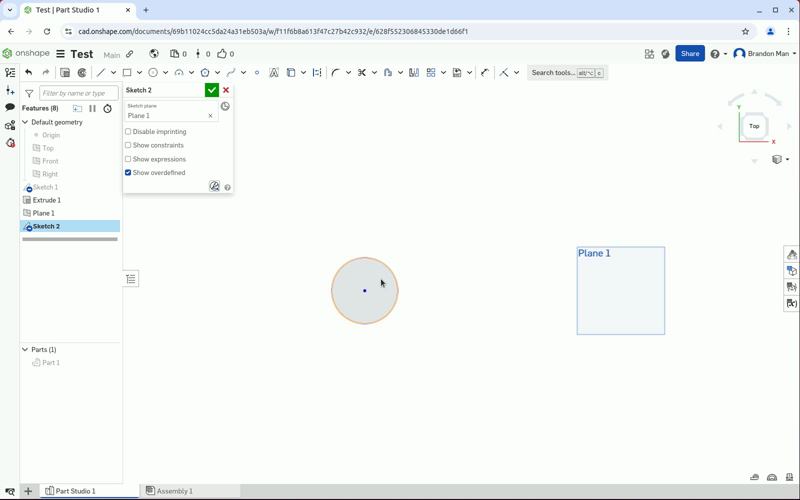
scroll(6)
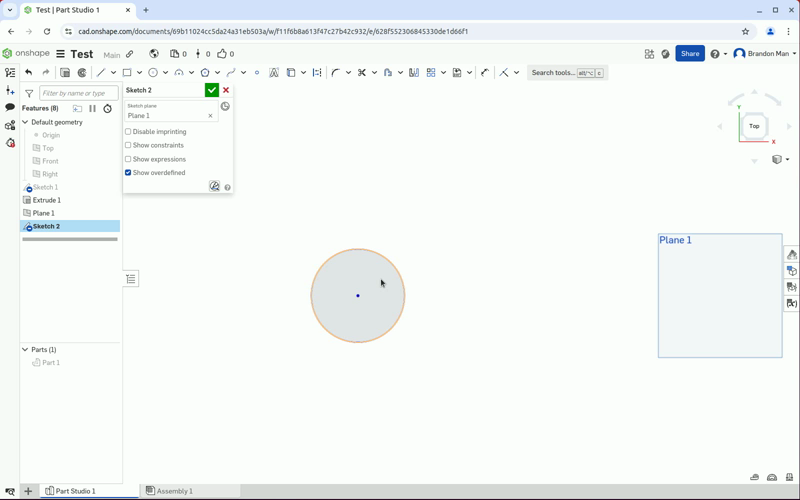
scroll(6)
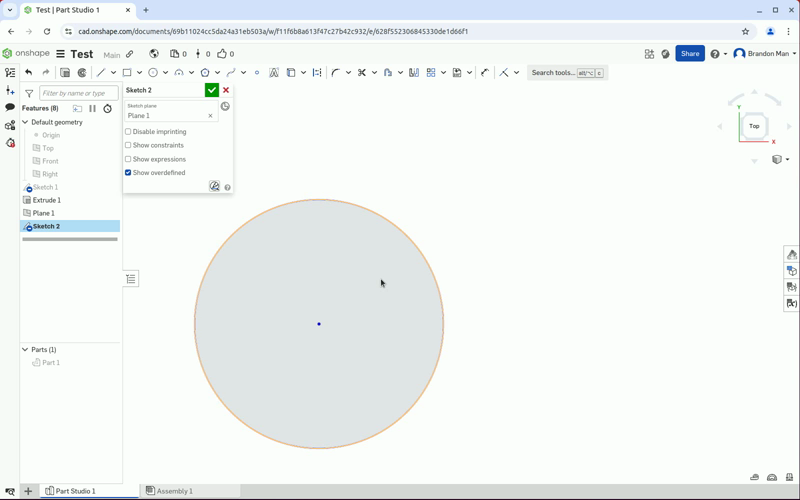
click(381, 278)
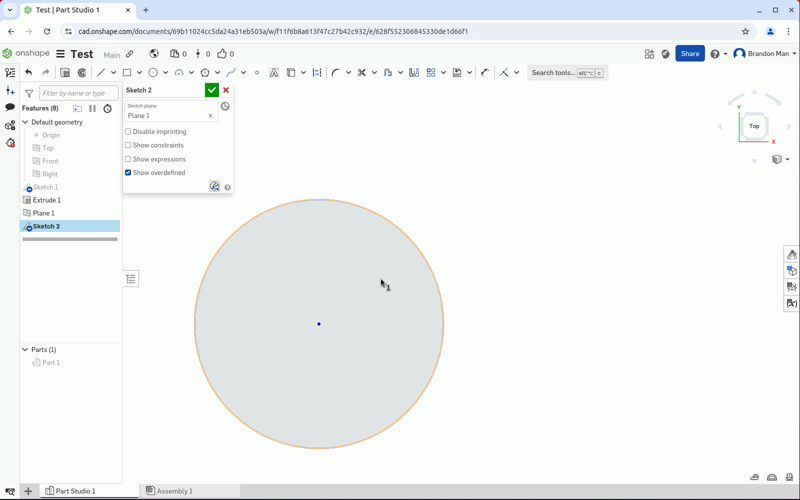
scroll(-6)
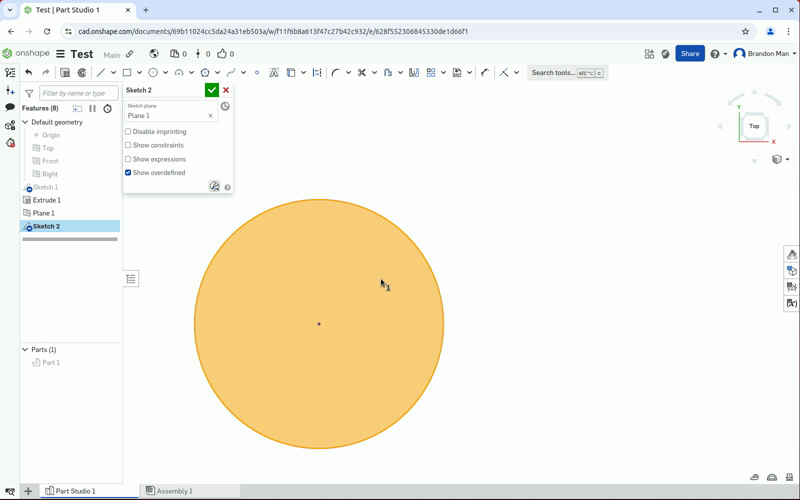
scroll(-6)
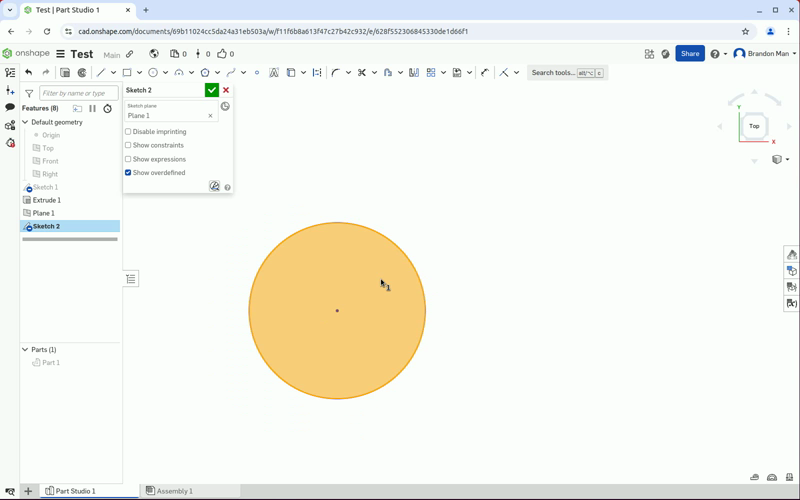
scroll(-6)
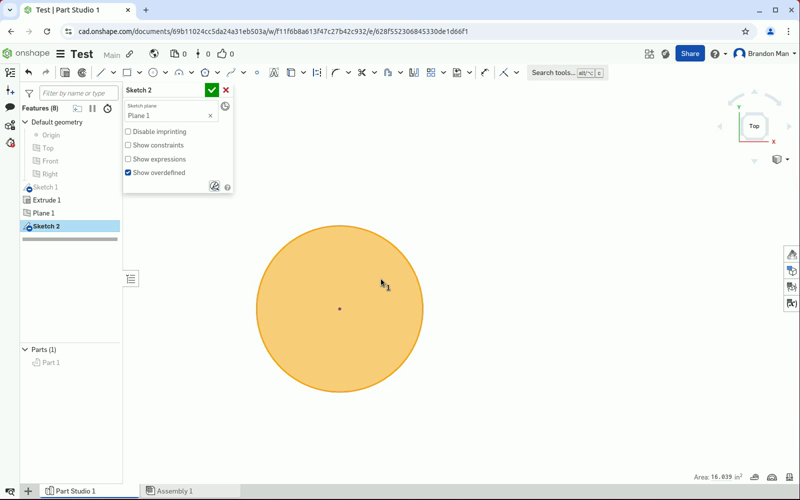
scroll(-6)
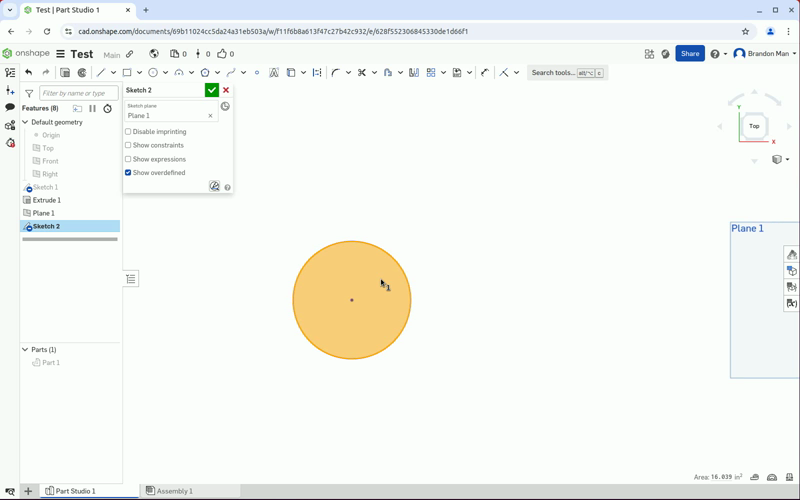
scroll(-6)
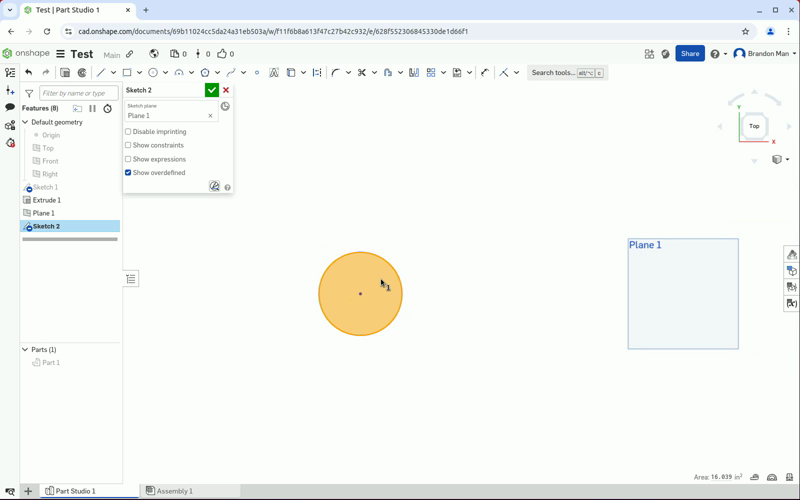
scroll(-6)
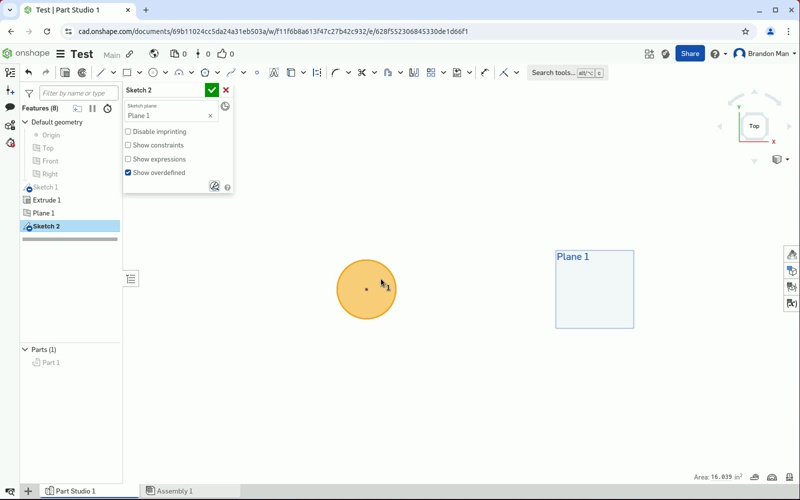
scroll(-6)
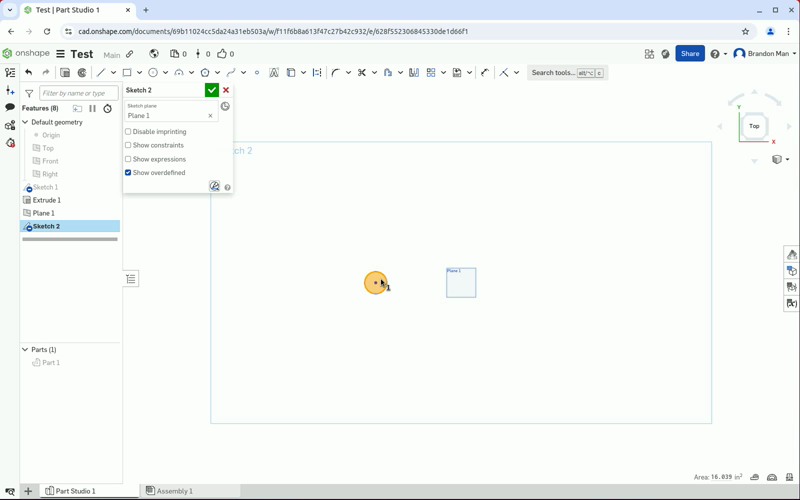
mouse_move(73, 352)
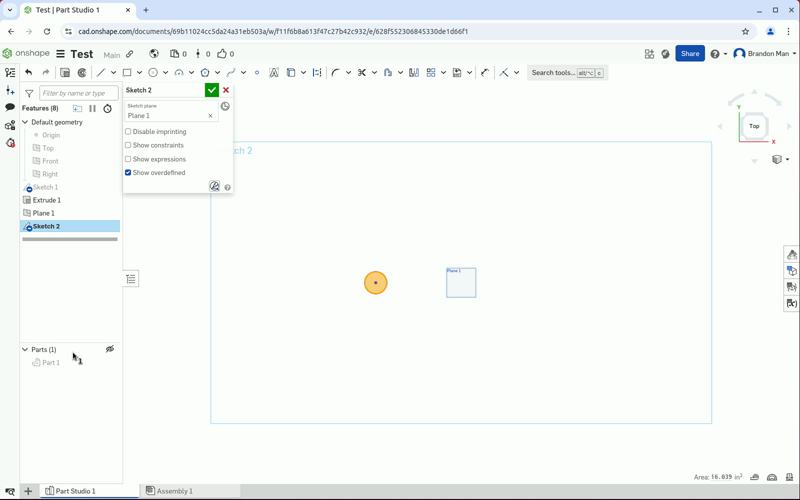
key(shift+y)
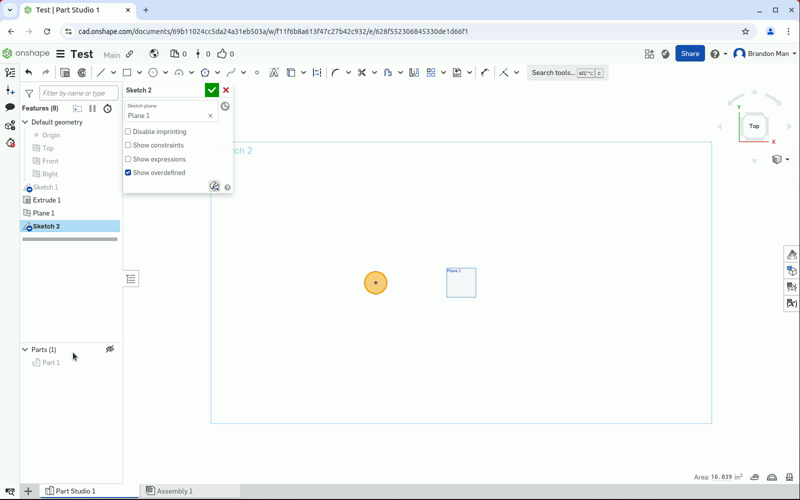
key(shift+e)
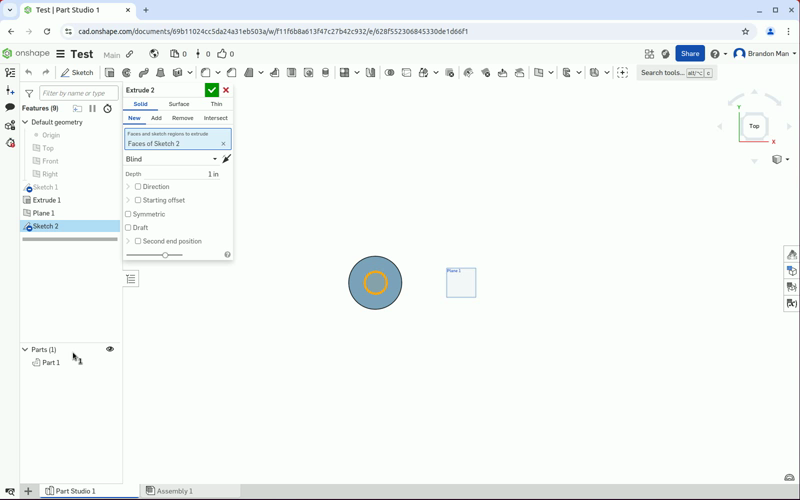
mouse_move(143, 106)
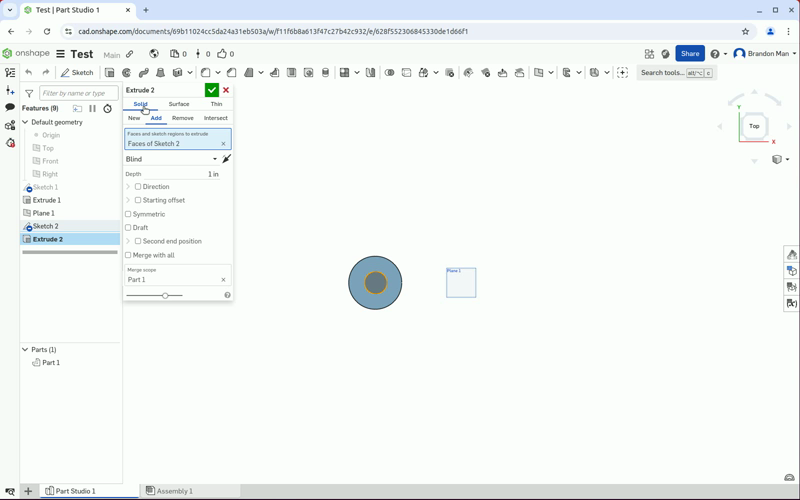
click(143, 106)
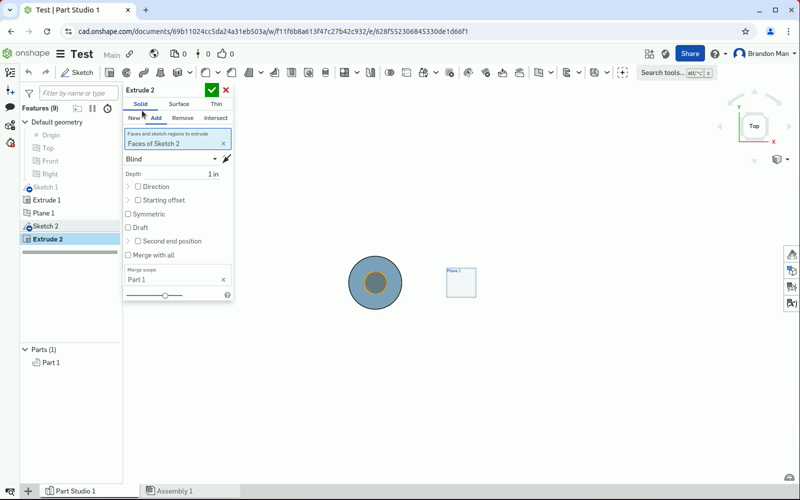
mouse_move(137, 120)
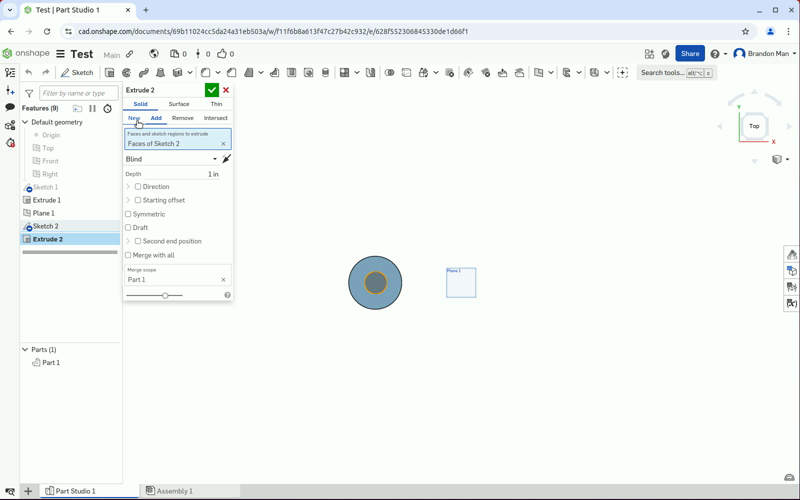
click(137, 120)
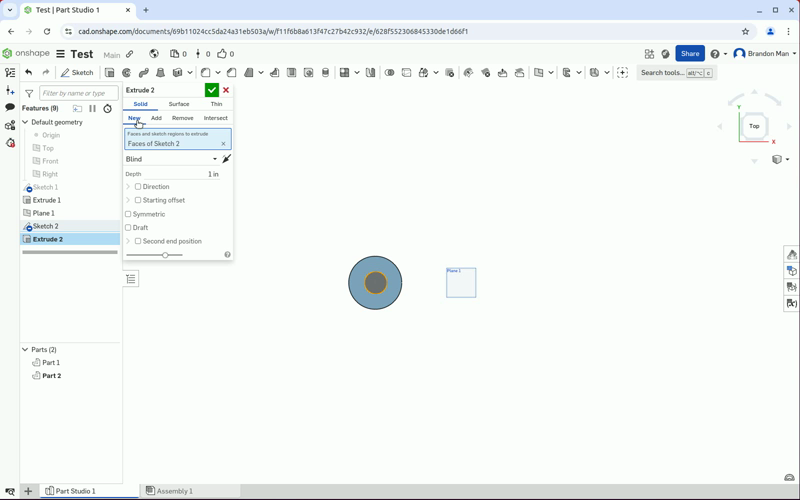
key(tab, 4)
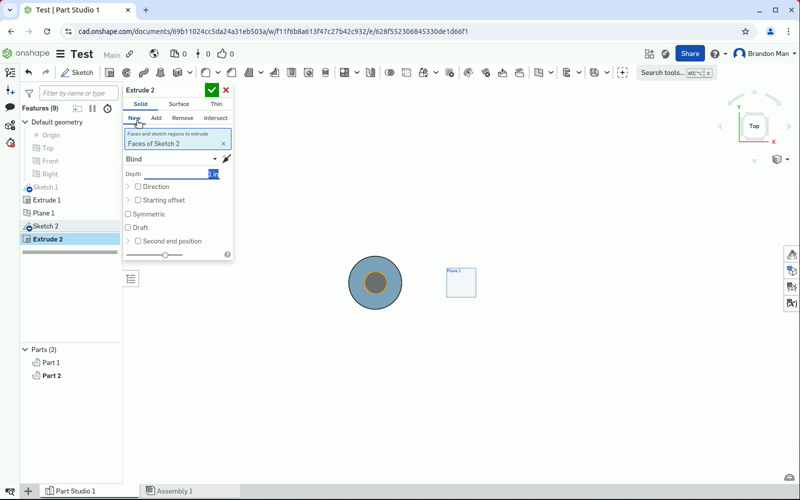
text(2.166)
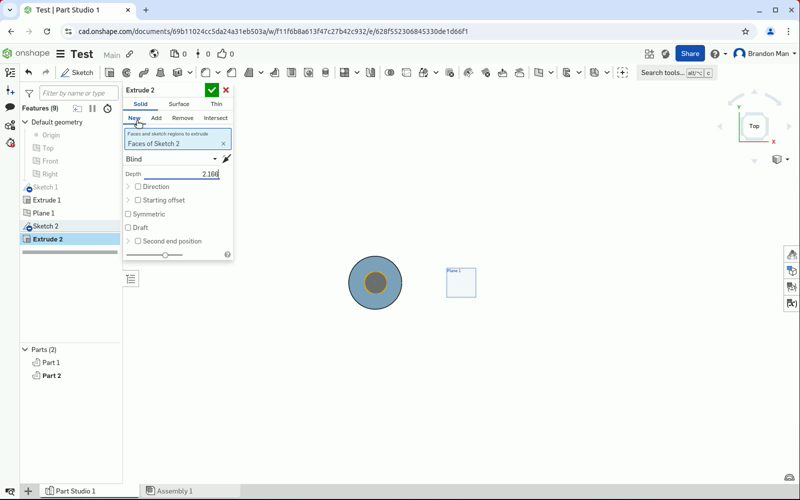
key(enter)
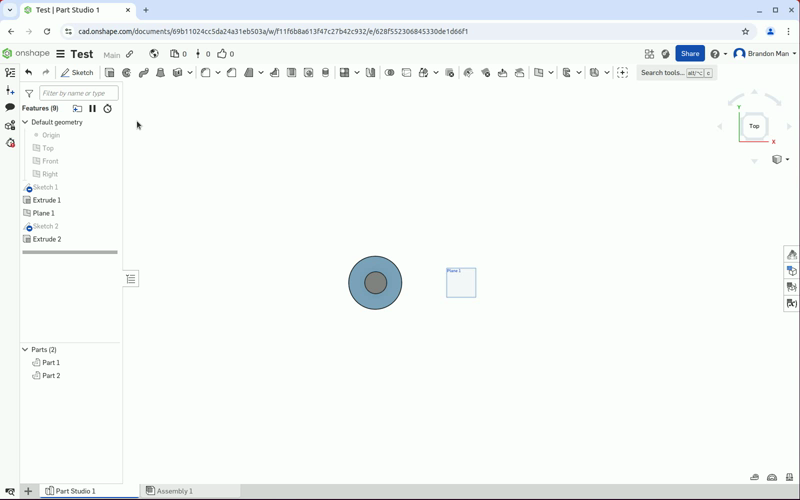
key(shift+h)
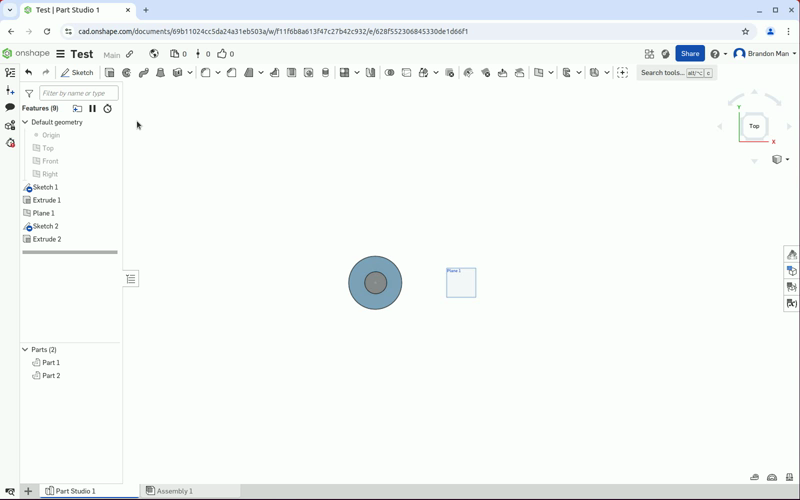
key(shift+h)
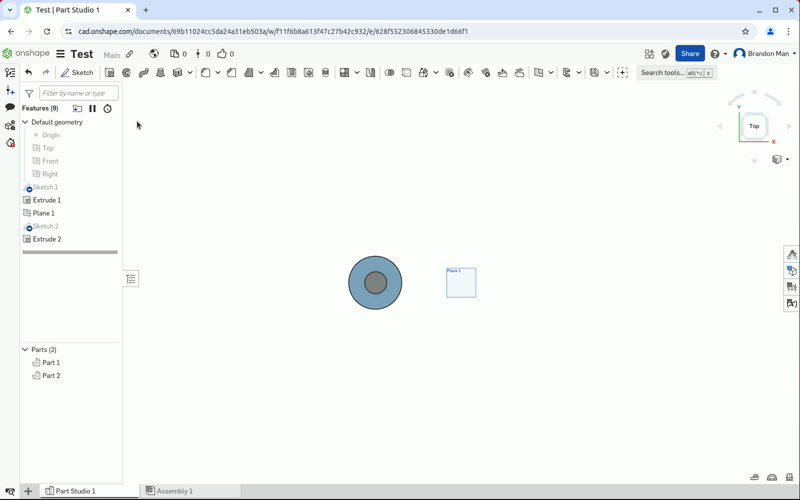
mouse_move(73, 189)
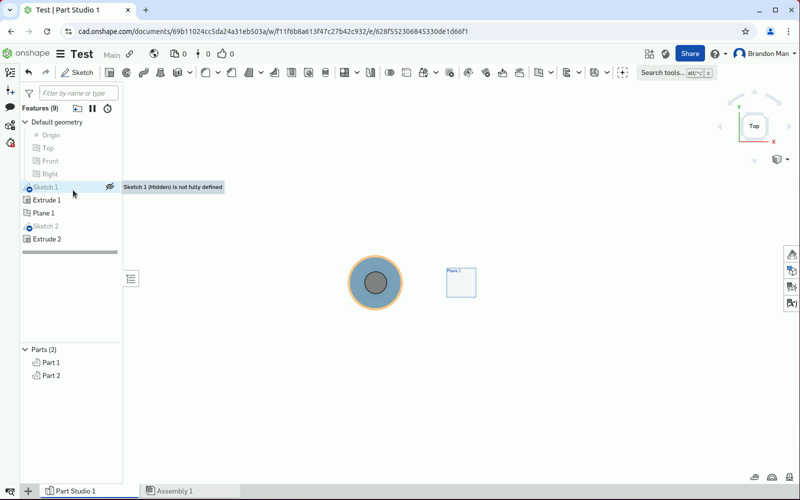
click(73, 189)
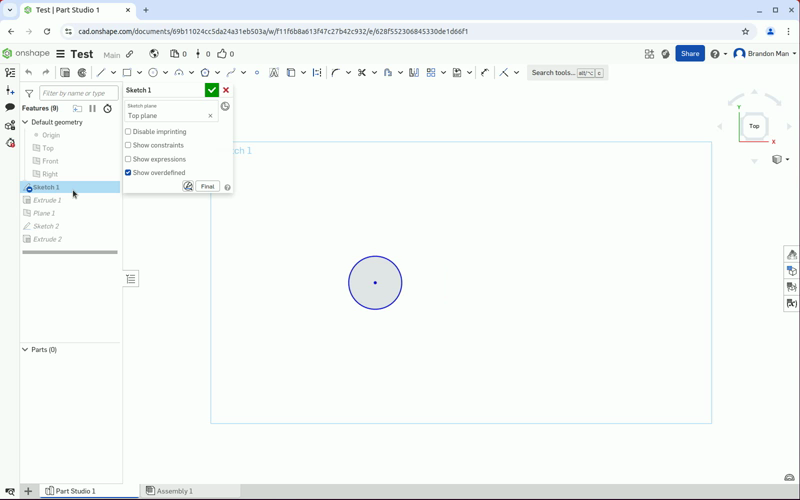
mouse_move(229, 92)
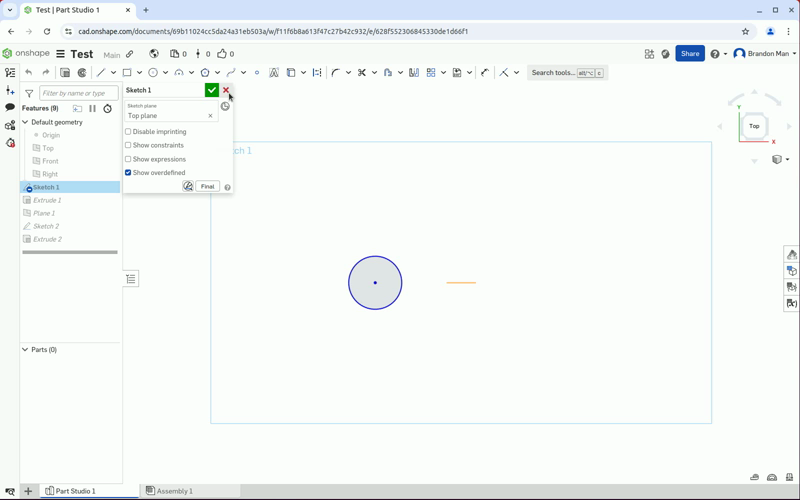
click(229, 92)
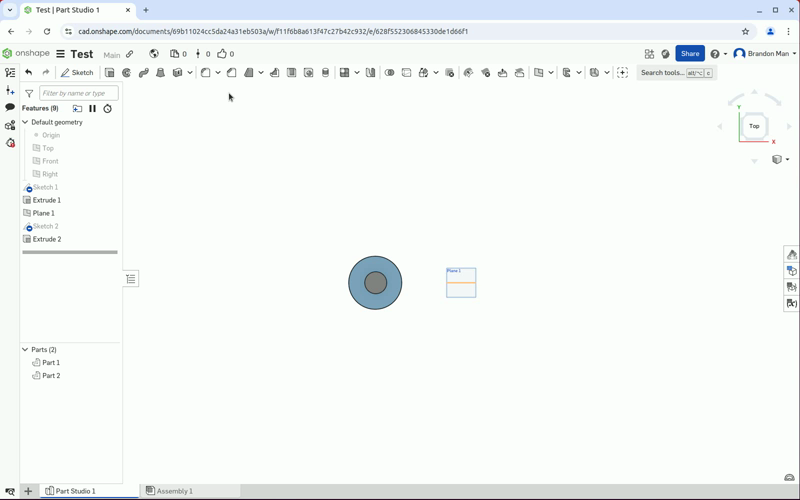
mouse_move(541, 75)
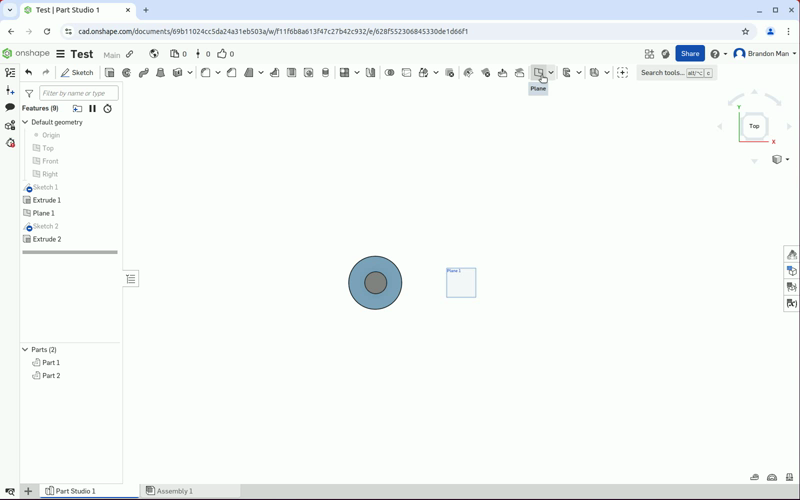
click(541, 75)
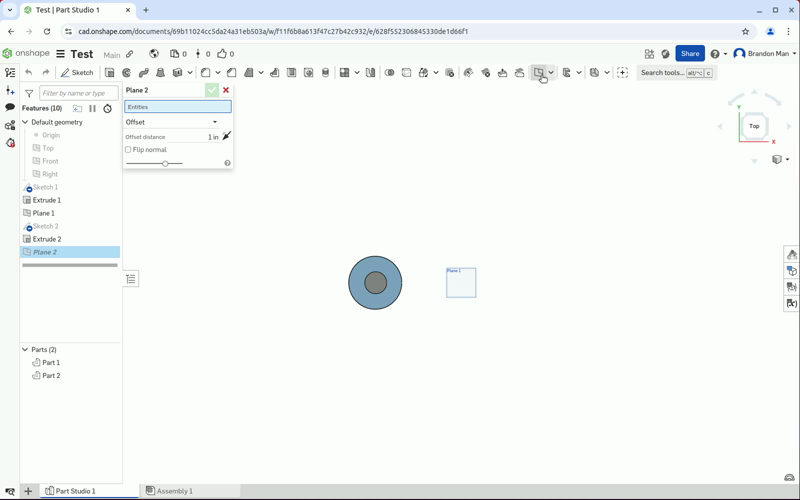
mouse_move(73, 150)
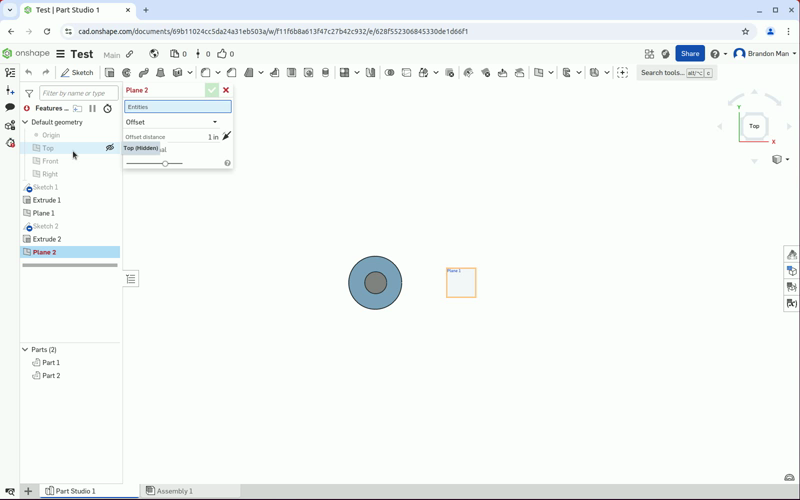
click(73, 150)
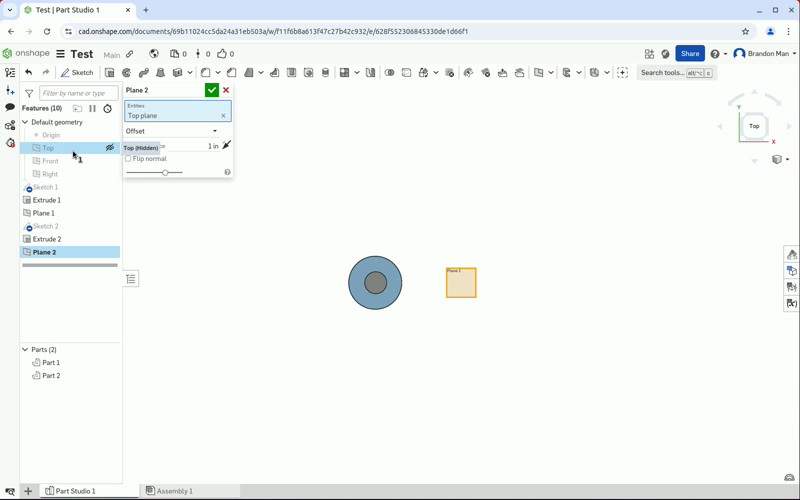
key(tab, 2)
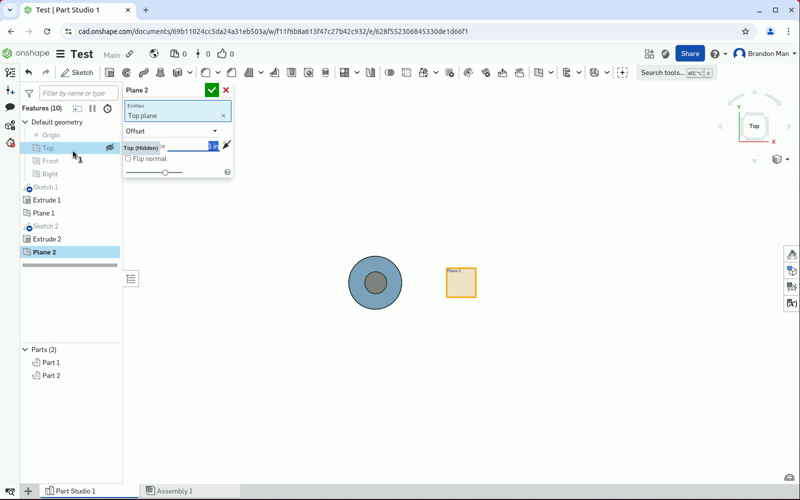
text(4.344)
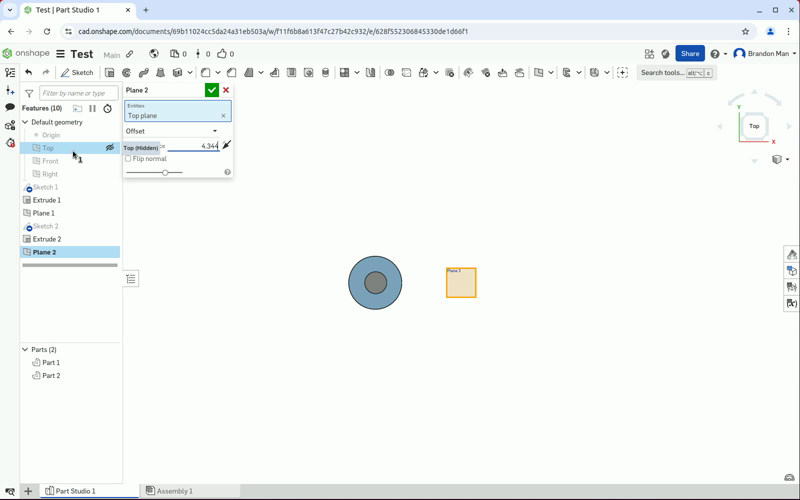
key(enter, 2)
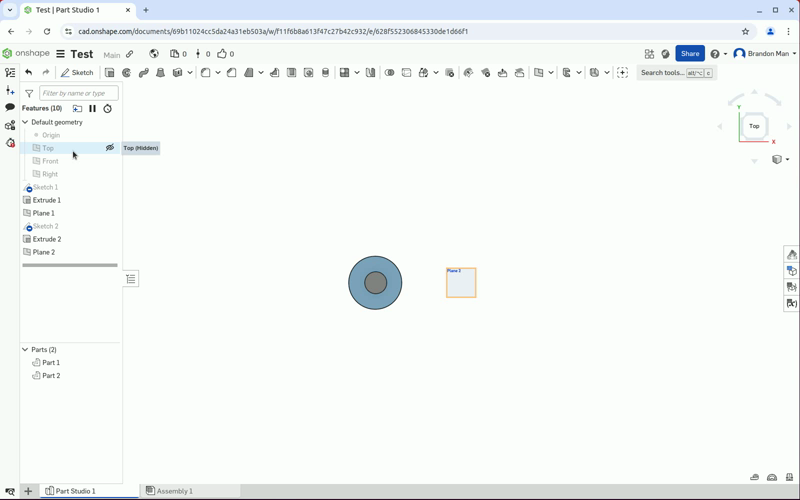
key(shift+s)
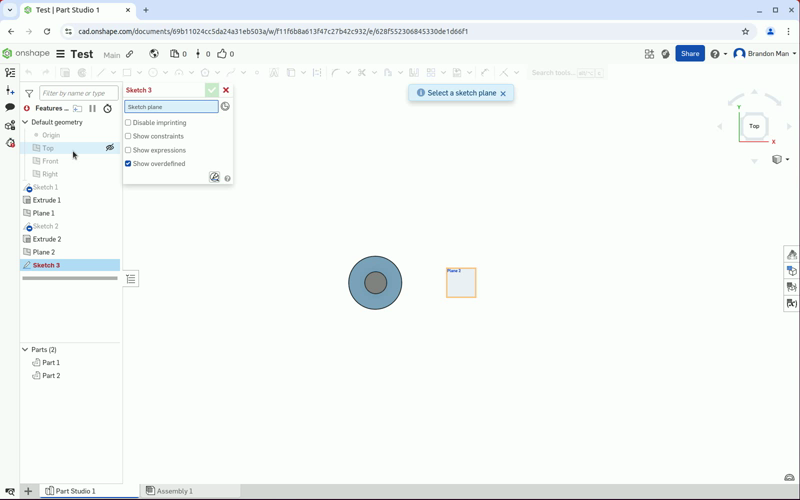
mouse_move(73, 254)
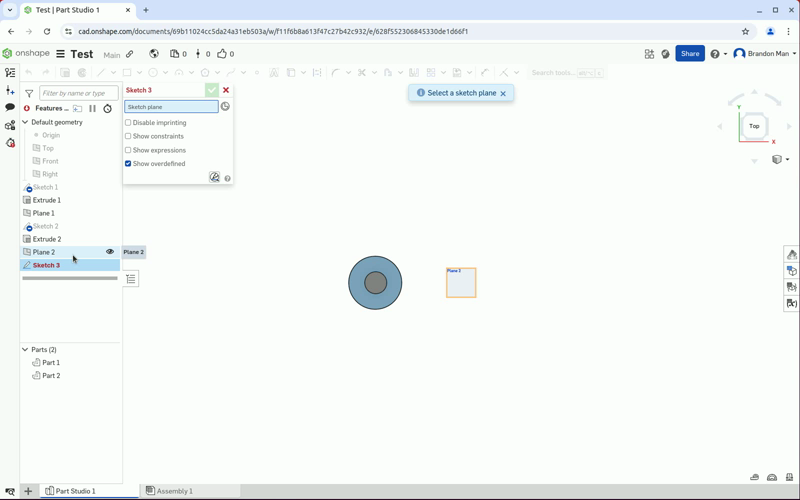
click(73, 254)
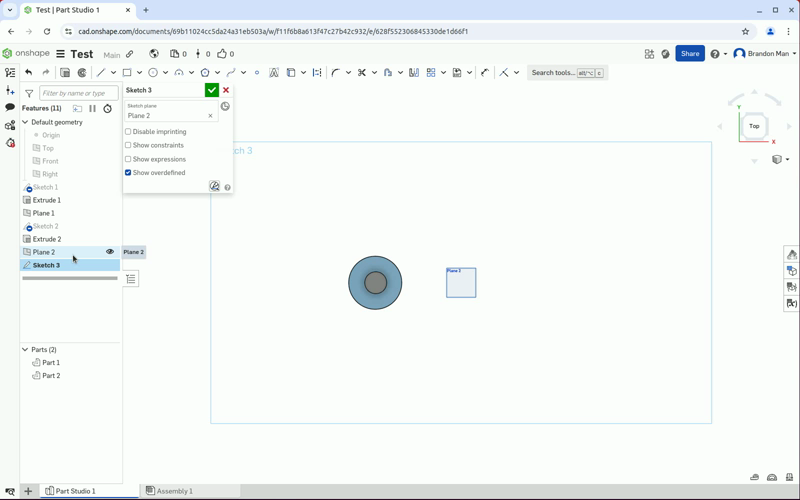
mouse_move(73, 352)
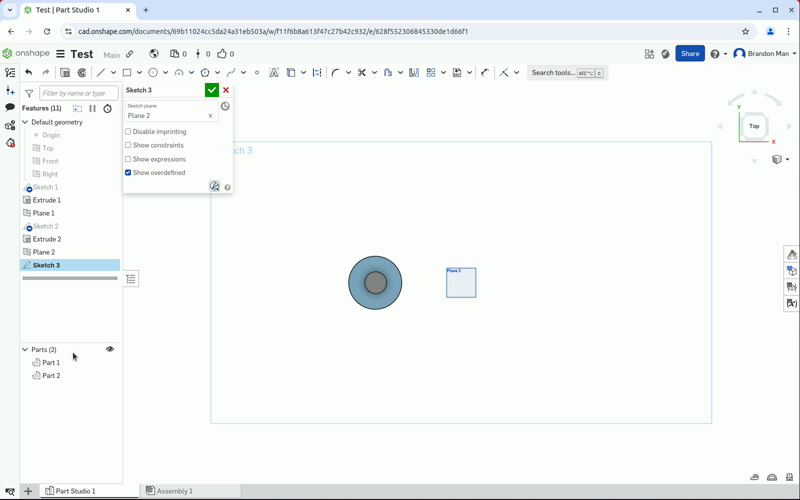
key(y)
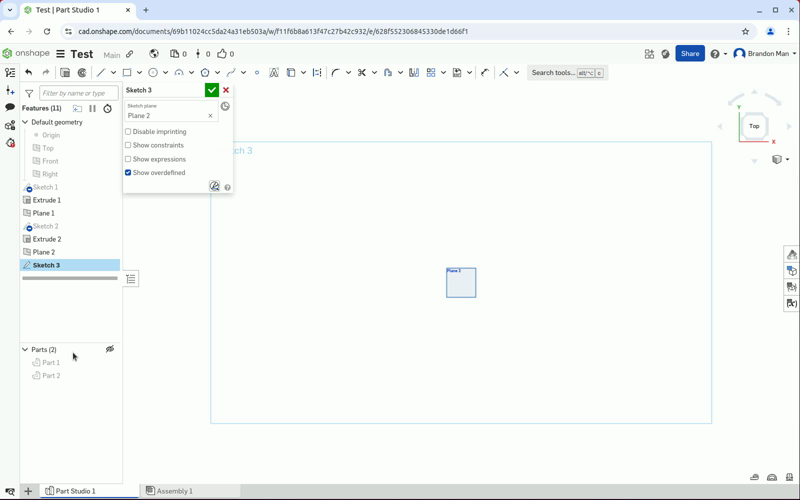
key(c)
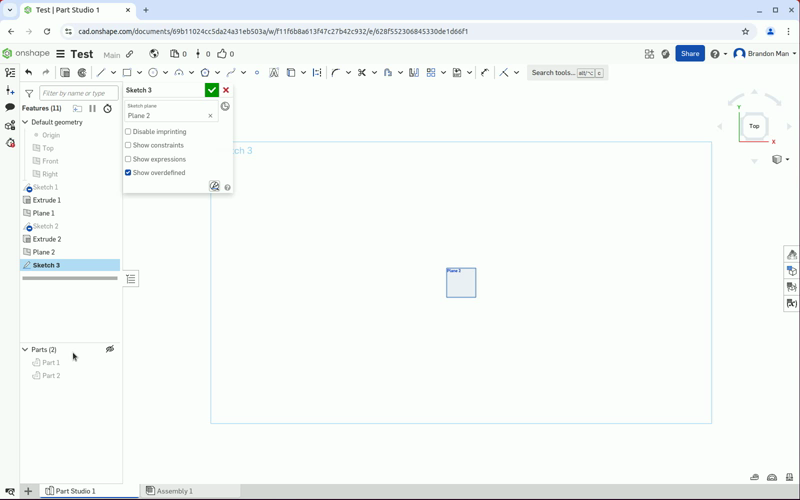
key_down(shift)
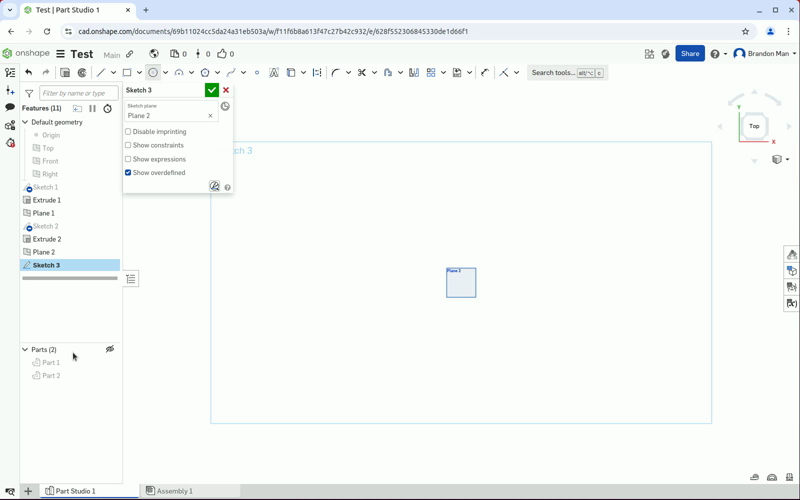
mouse_move(375, 282)
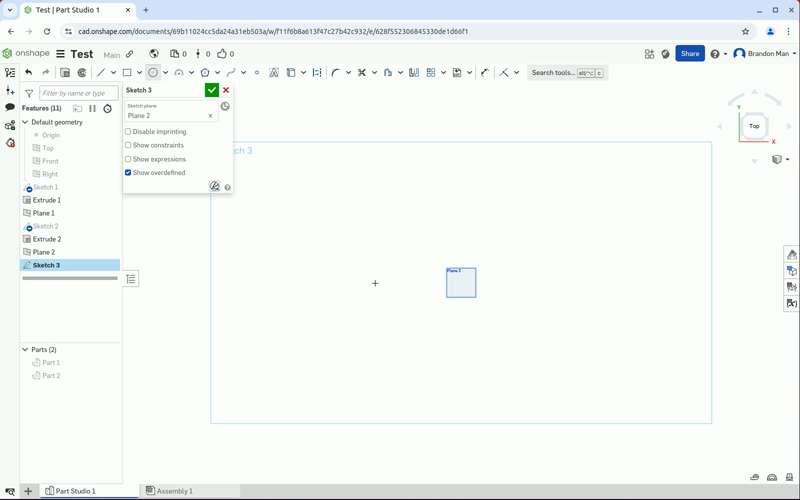
click(375, 282)
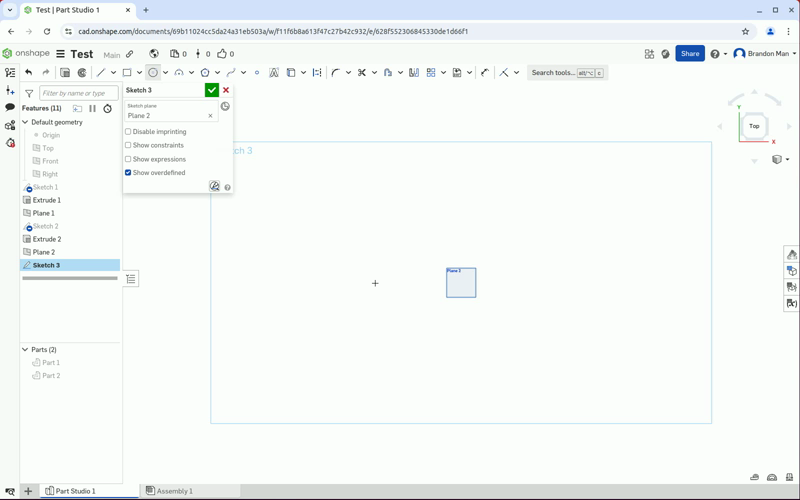
key_up(shift)
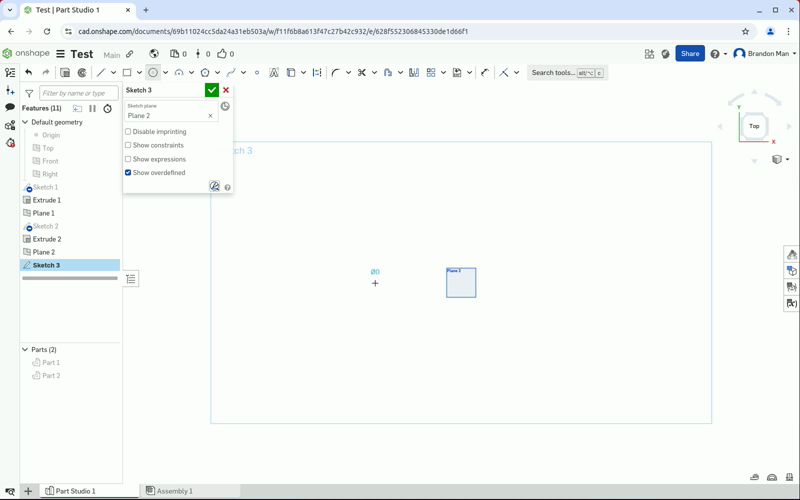
mouse_move(381, 282)
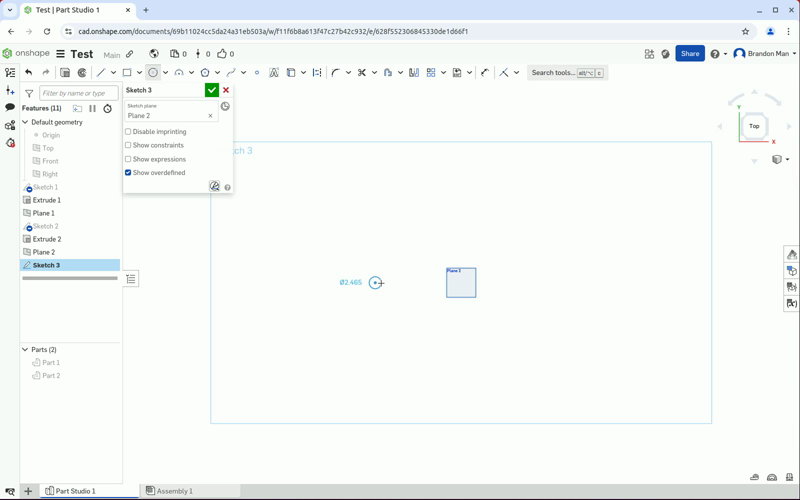
click(381, 282)
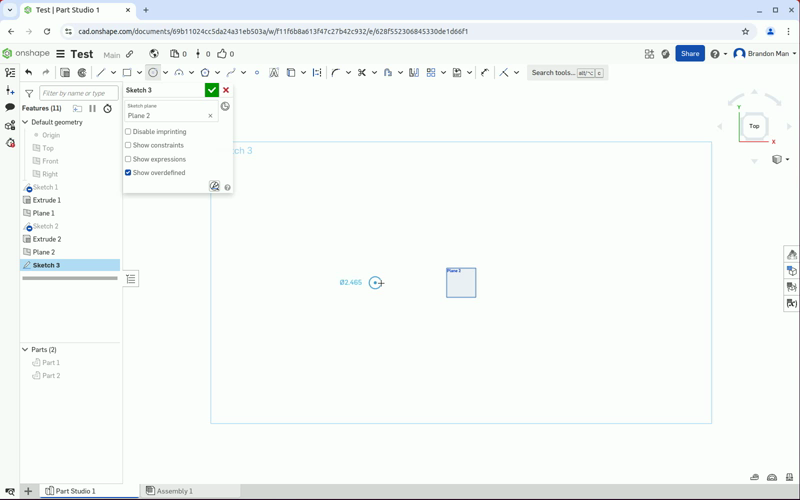
key(esc)
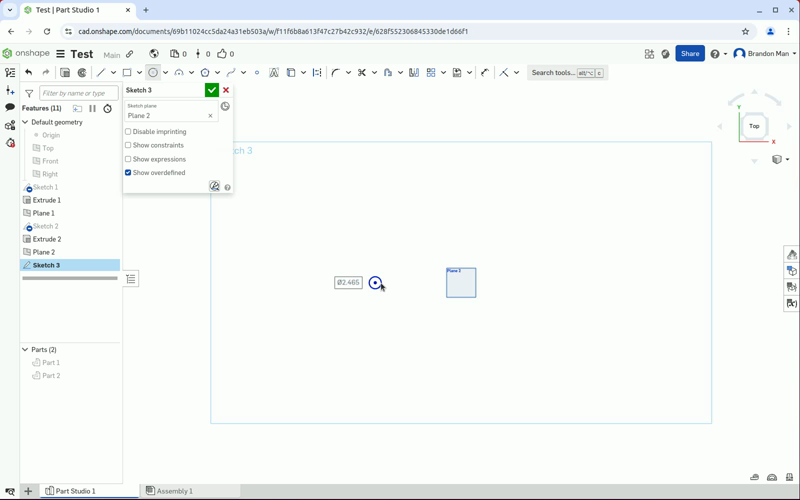
mouse_move(375, 287)
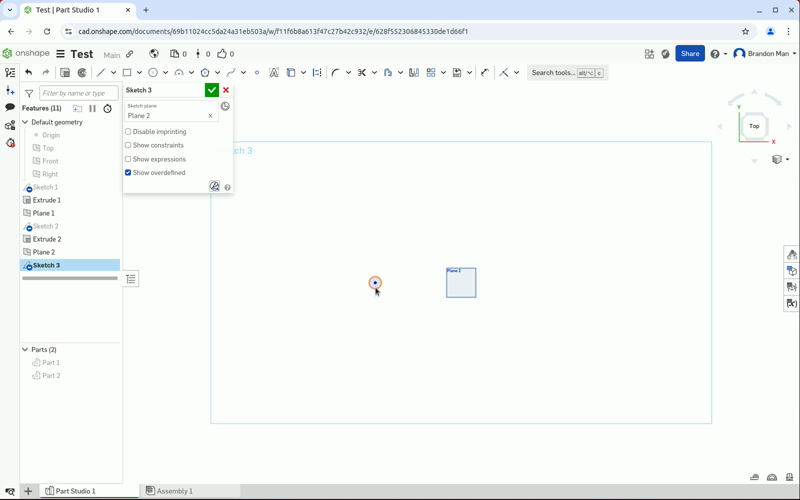
scroll(6)
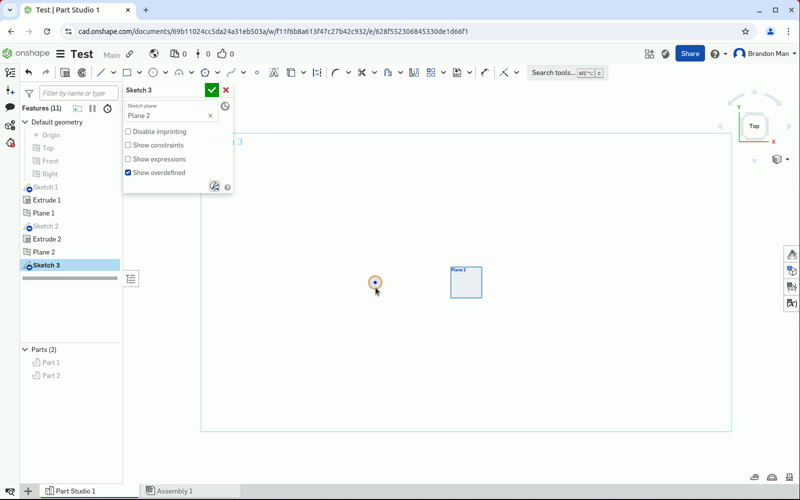
scroll(6)
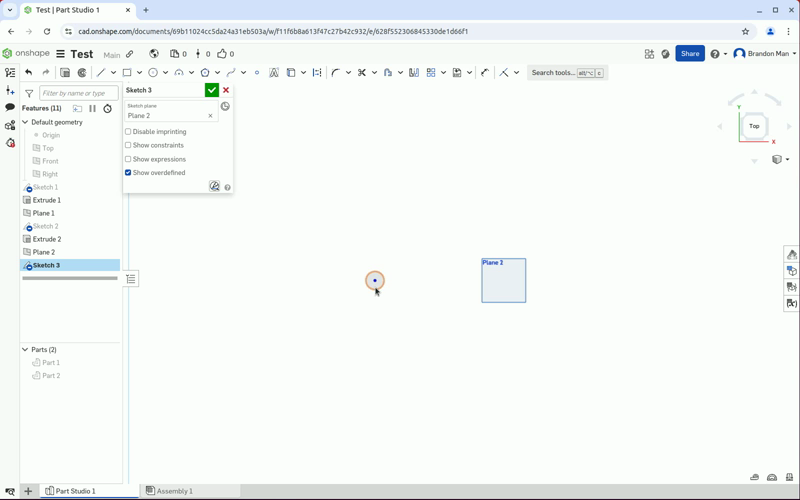
scroll(6)
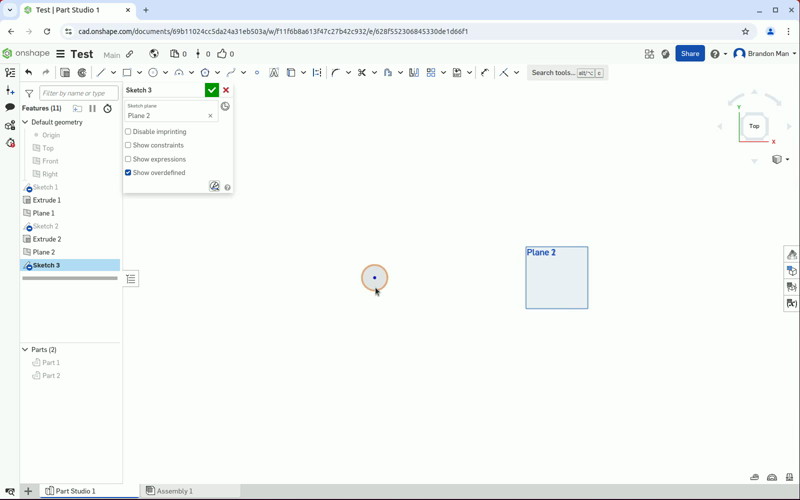
scroll(6)
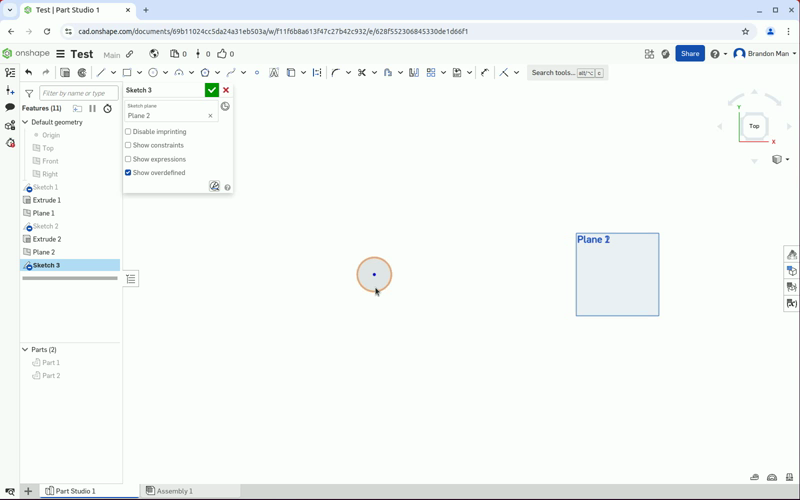
scroll(6)
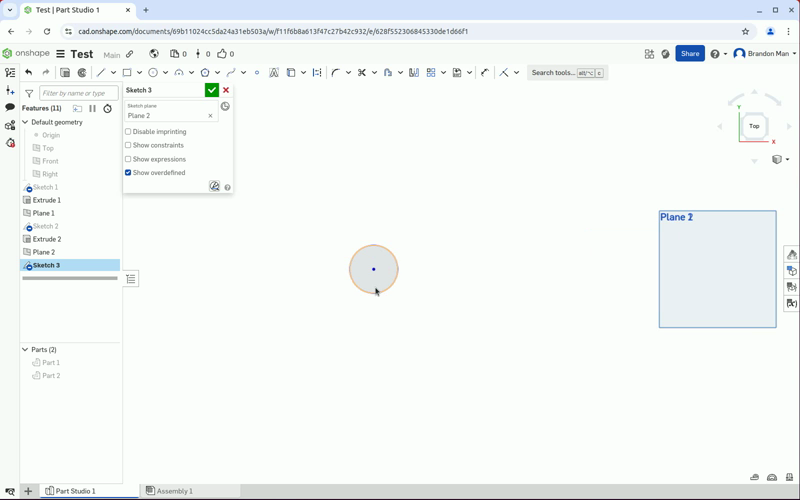
scroll(6)
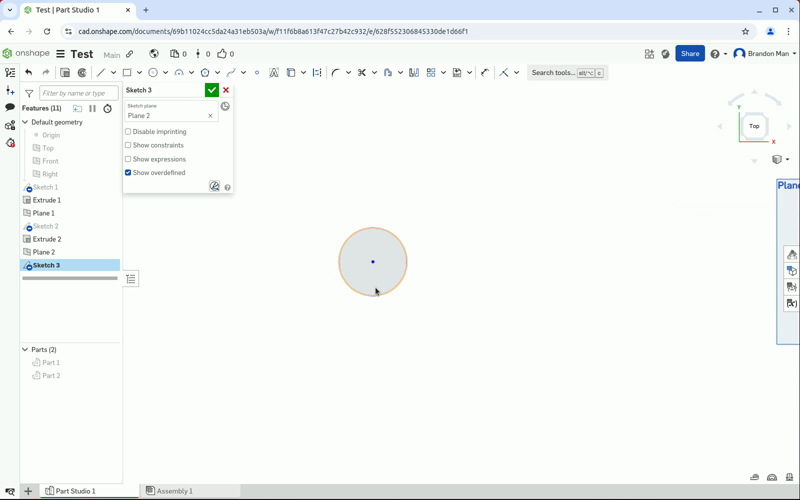
scroll(6)
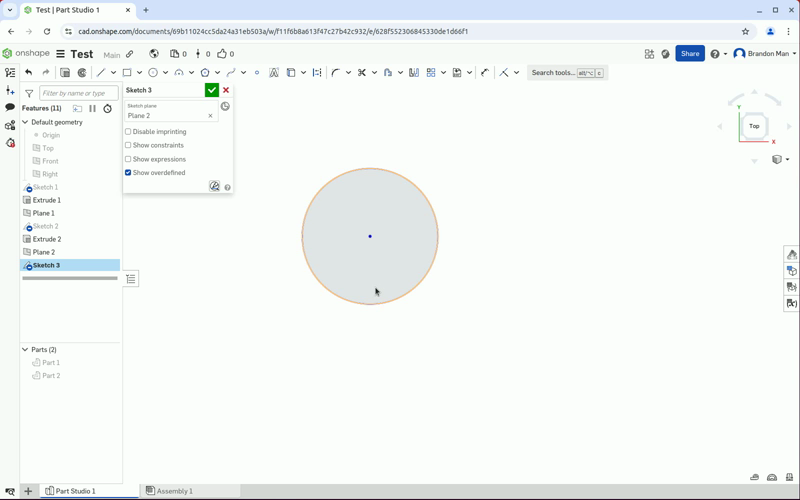
click(375, 287)
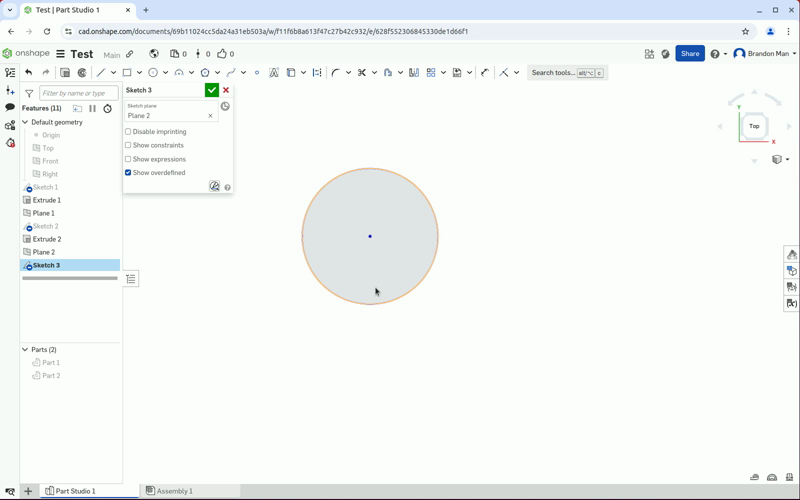
scroll(-6)
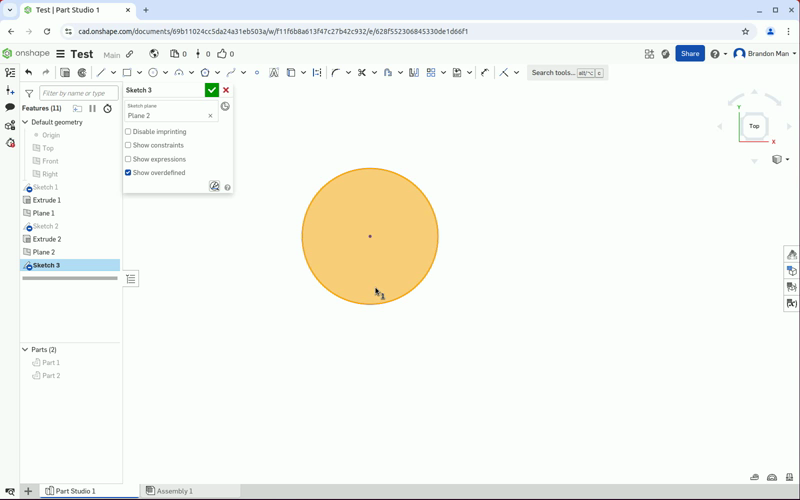
scroll(-6)
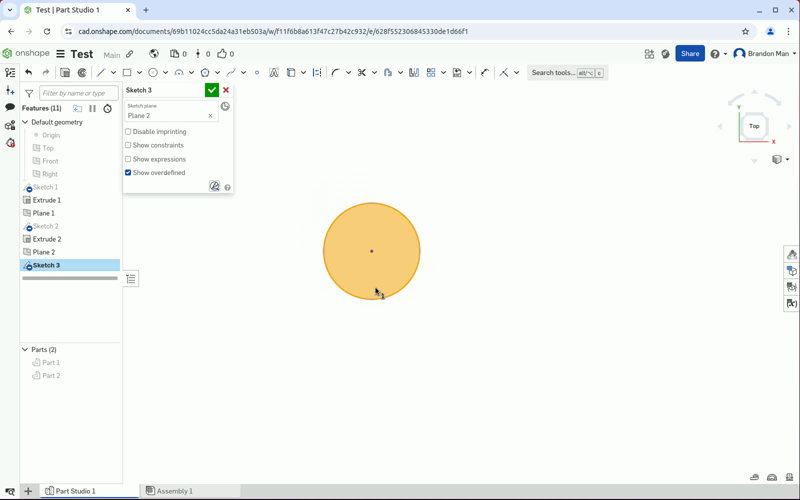
scroll(-6)
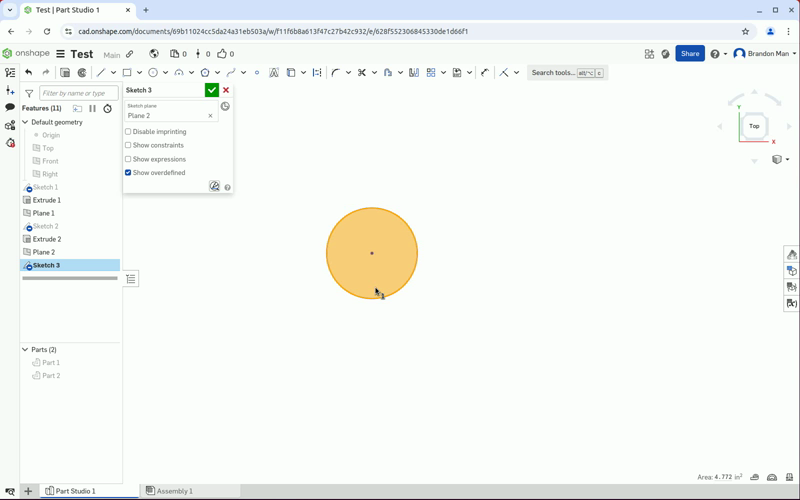
scroll(-6)
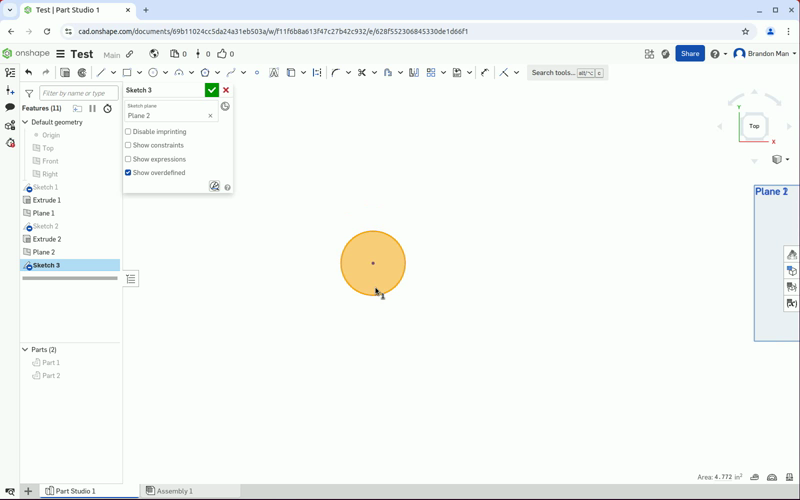
scroll(-6)
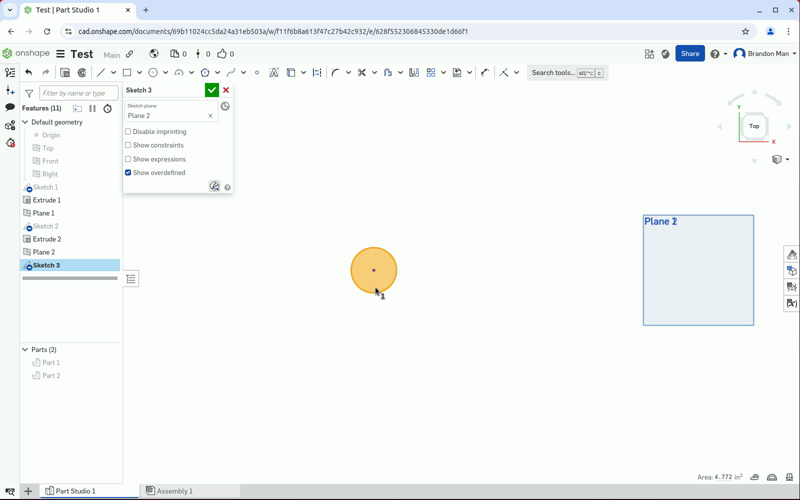
scroll(-6)
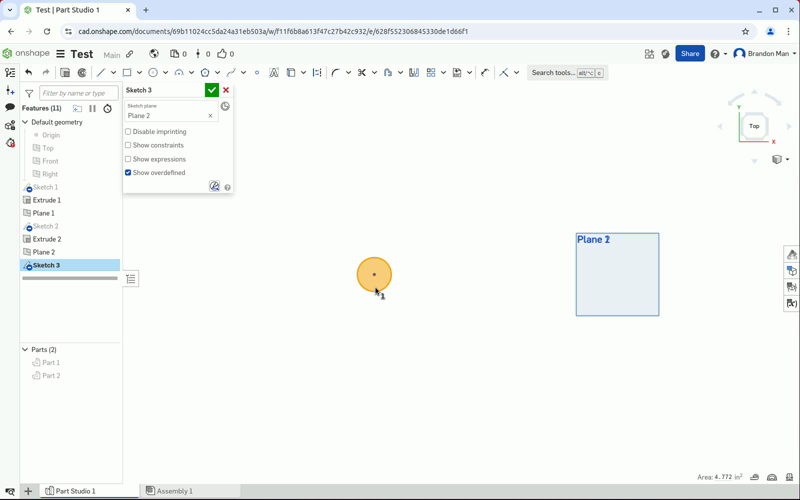
scroll(-6)
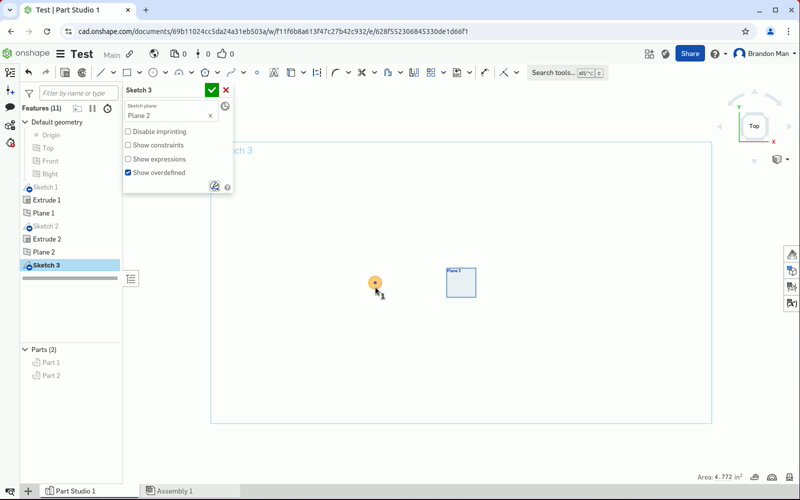
mouse_move(73, 352)
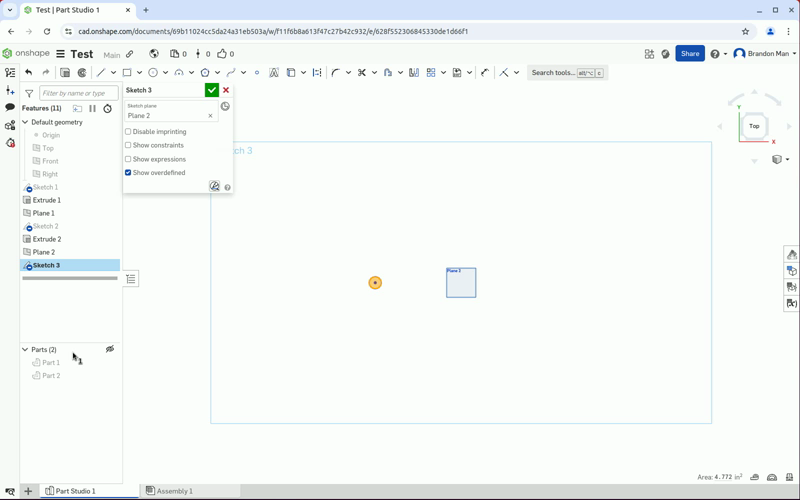
key(shift+y)
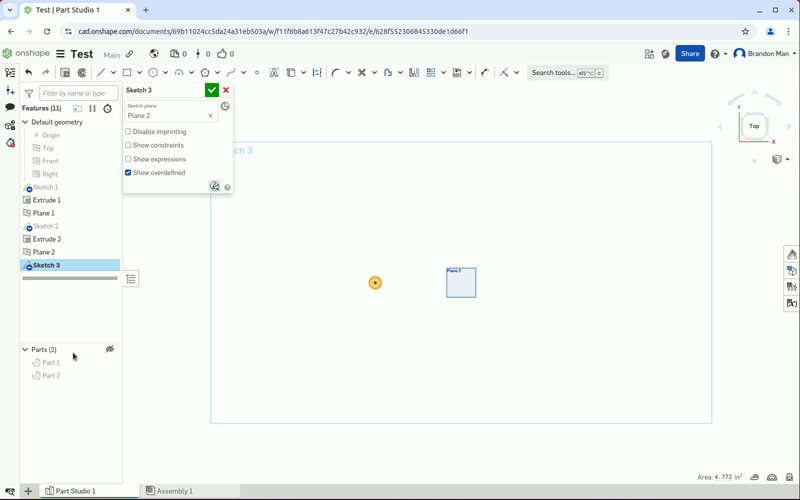
key(shift+e)
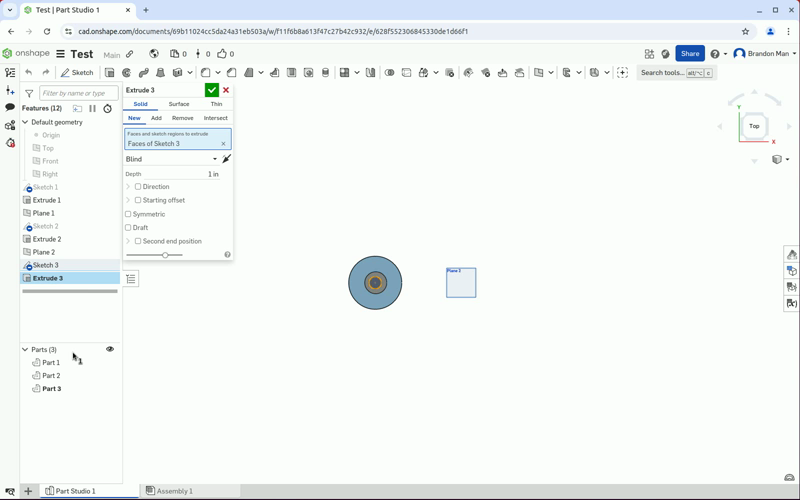
mouse_move(143, 106)
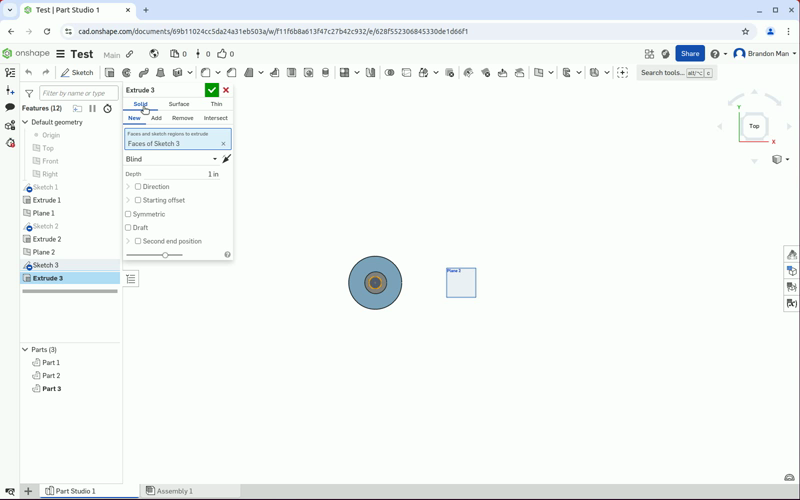
click(143, 106)
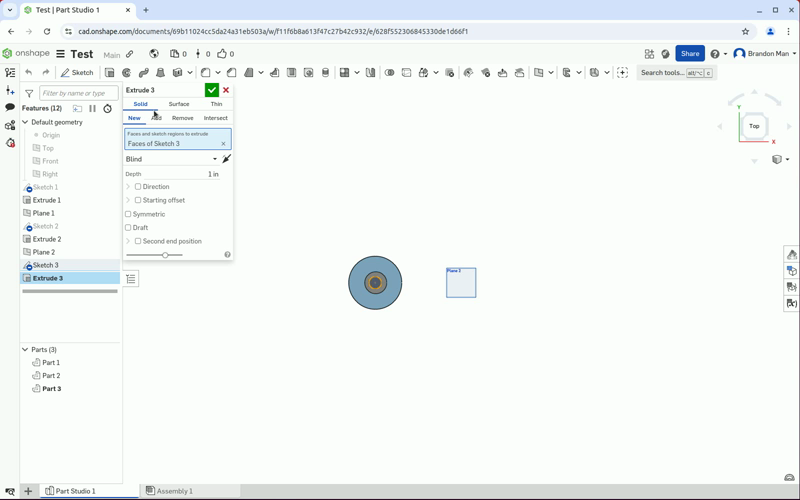
mouse_move(186, 120)
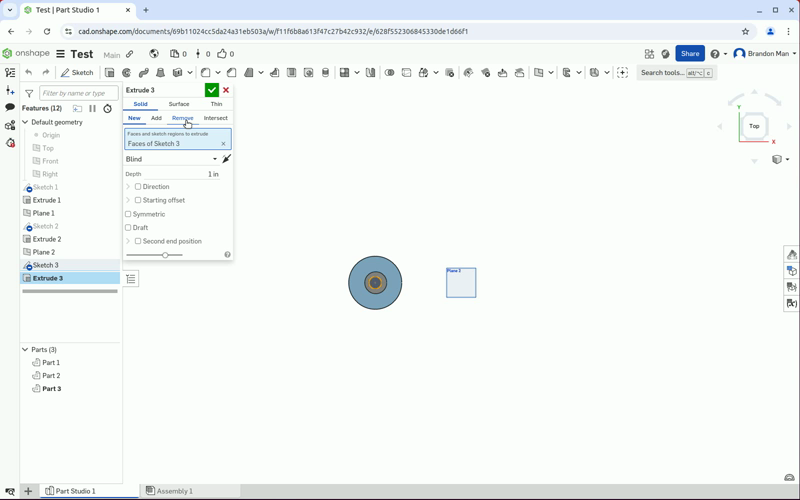
click(186, 120)
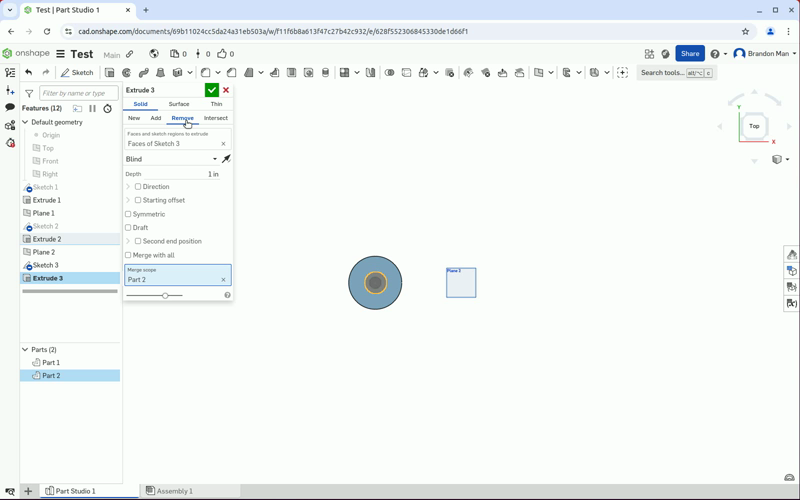
key(tab, 4)
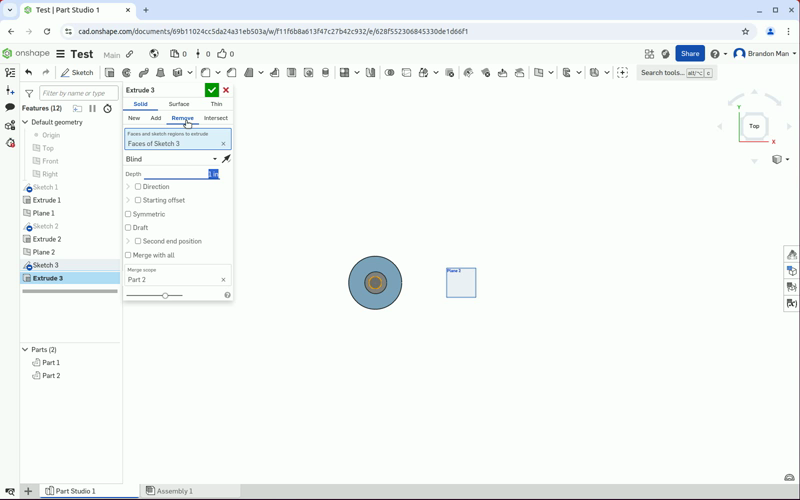
text(4.333)
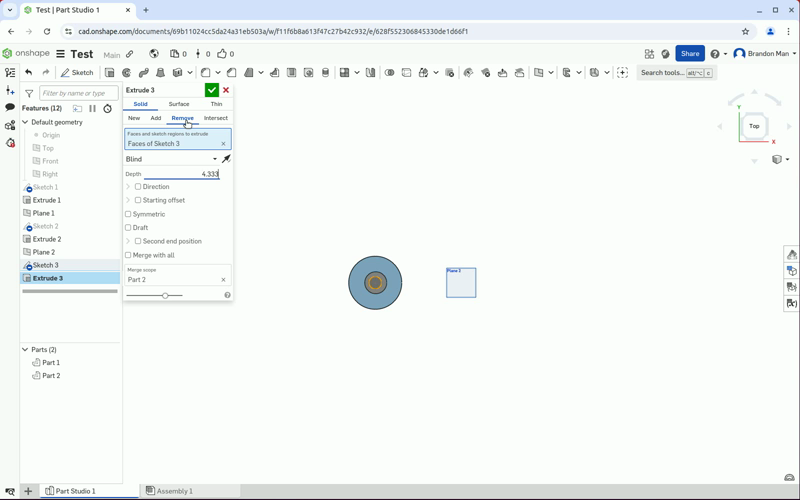
key(tab, 6)
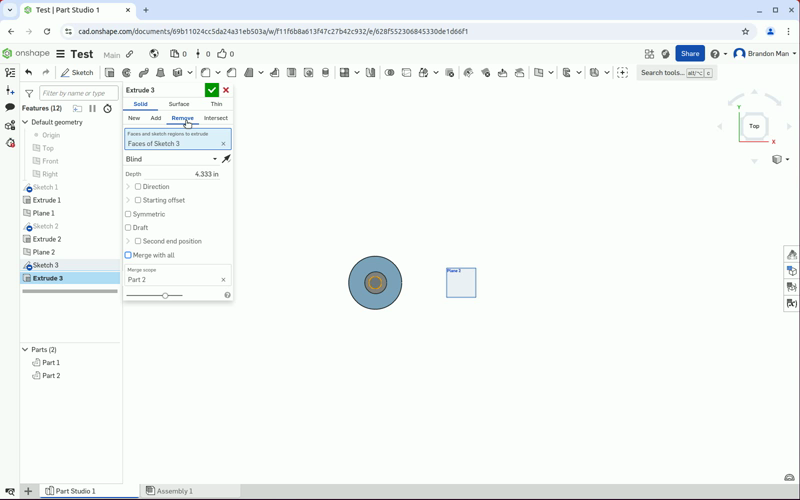
key(space)
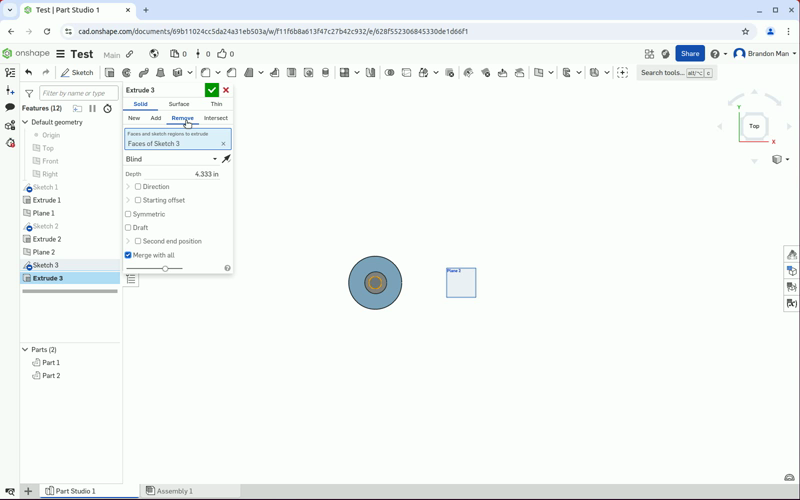
key(enter)
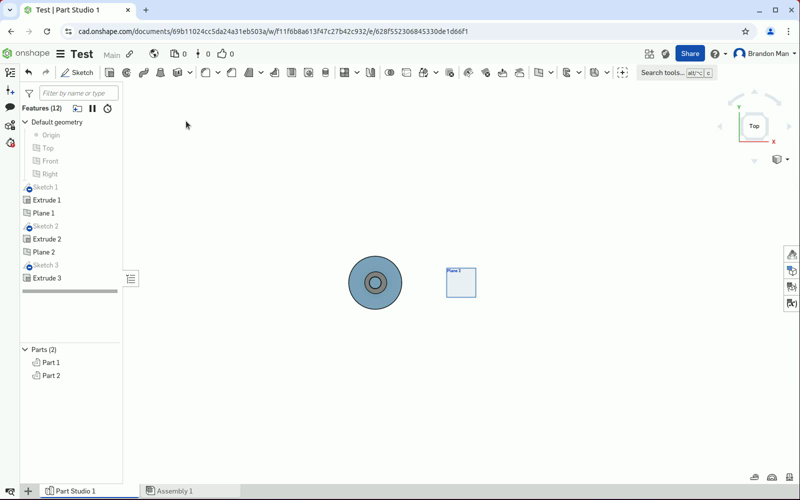
key(shift+h)
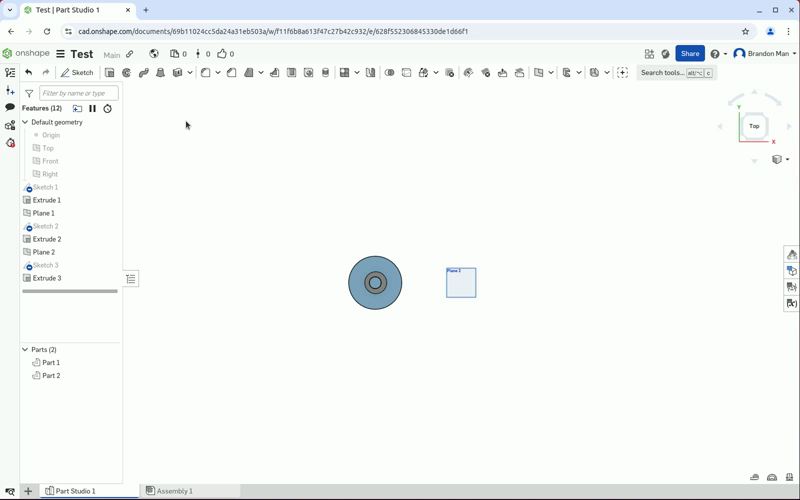
key(shift+h)
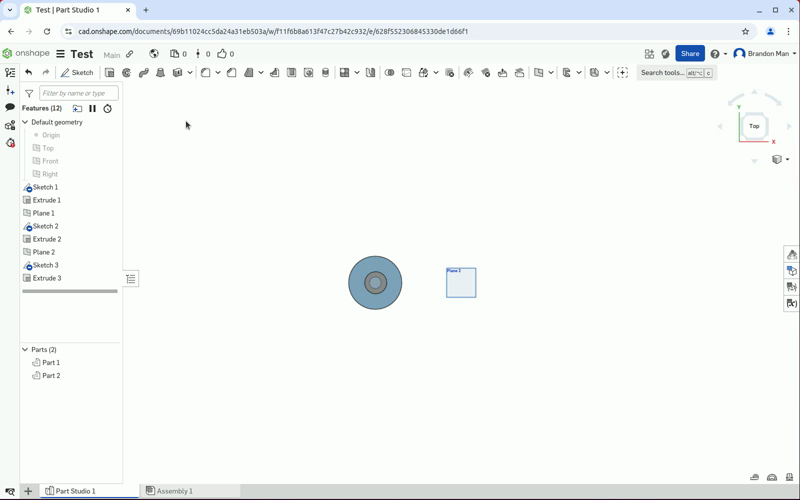
key(shift+7)
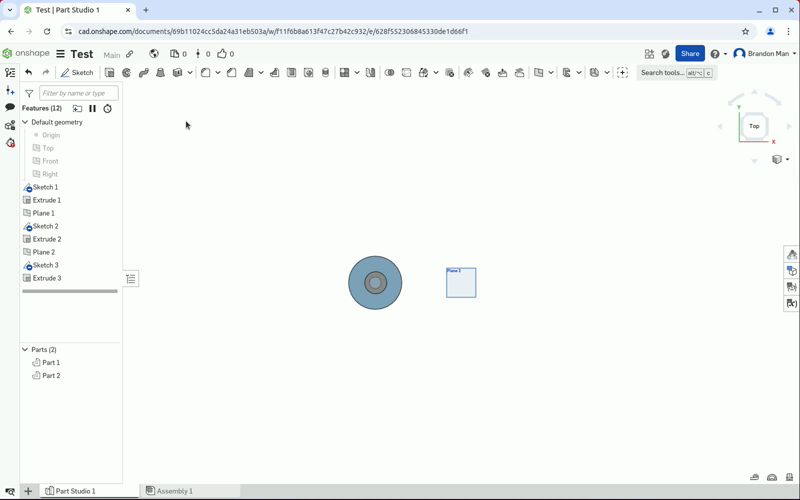
key(up, 3)
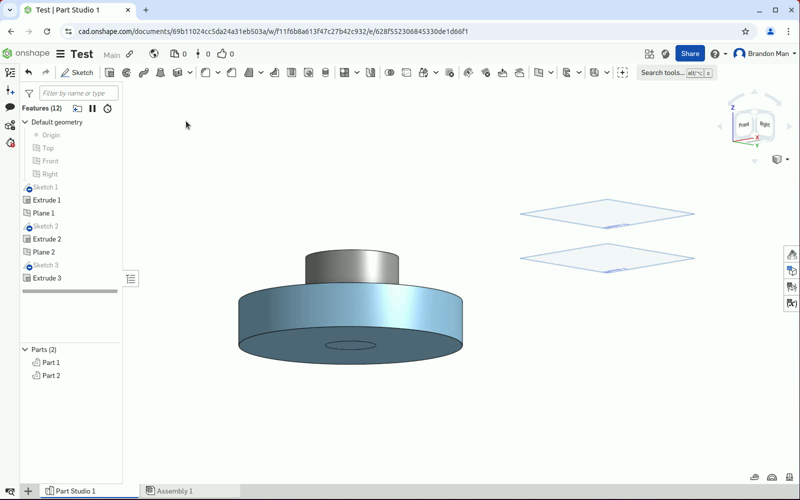
key(left, 3)
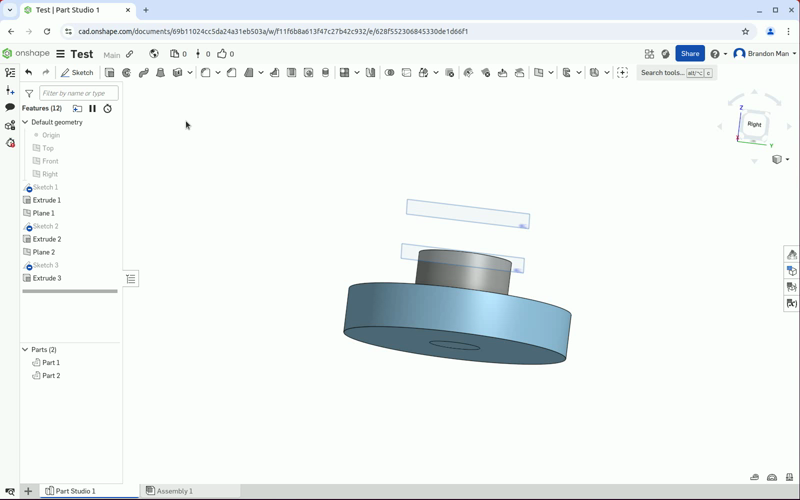
key(right, 3)
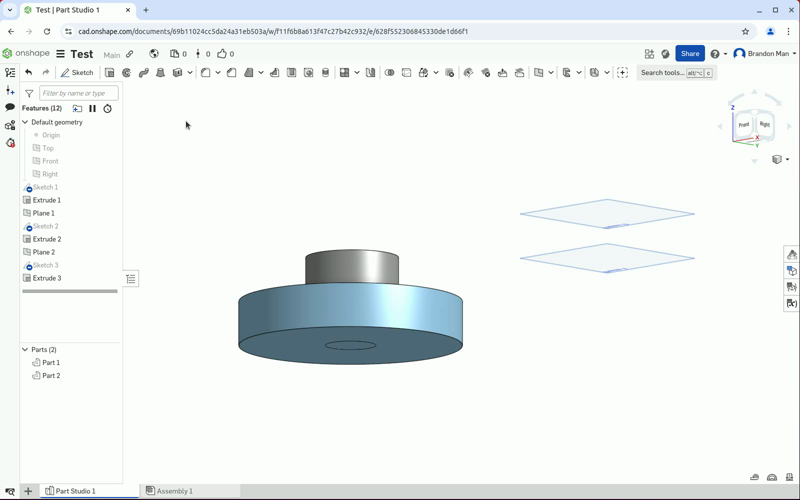
key(down, 3)
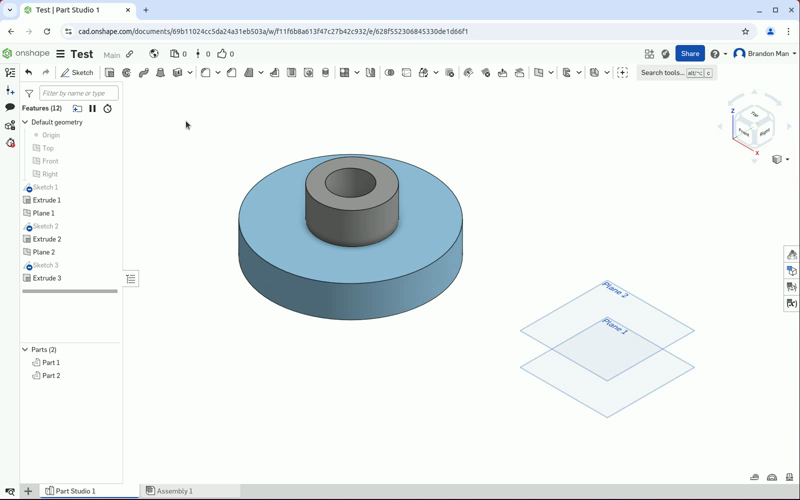
mouse_move(73, 189)
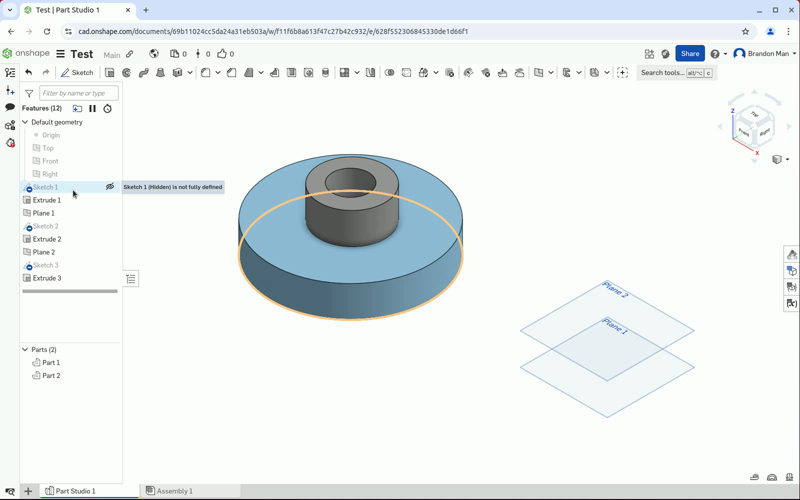
click(73, 189)